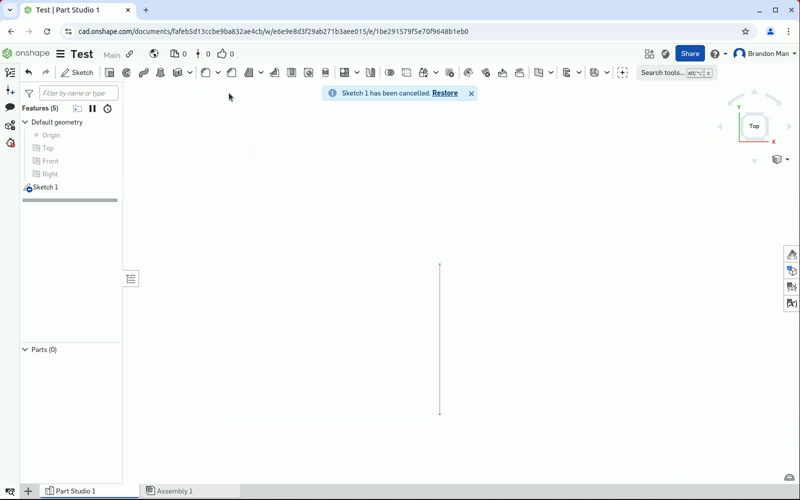
key(shift+h)
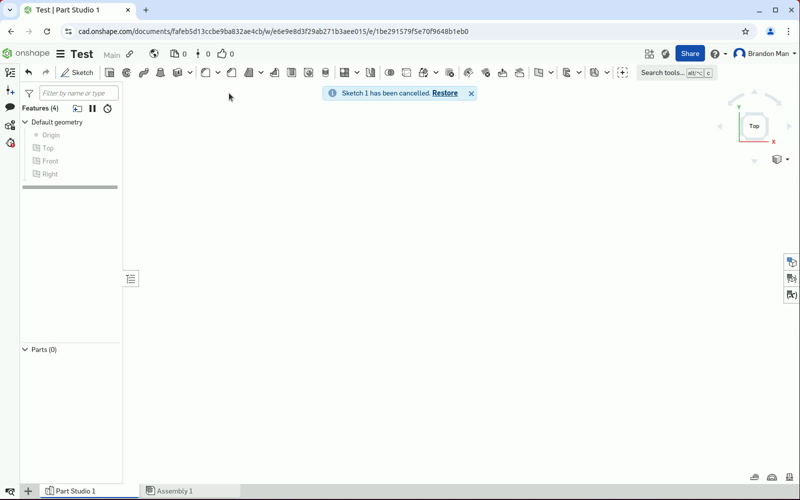
mouse_move(73, 352)
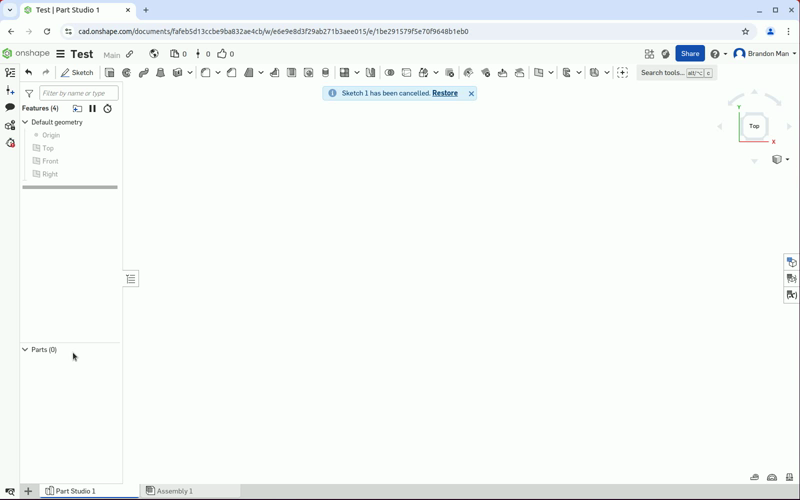
key(y)
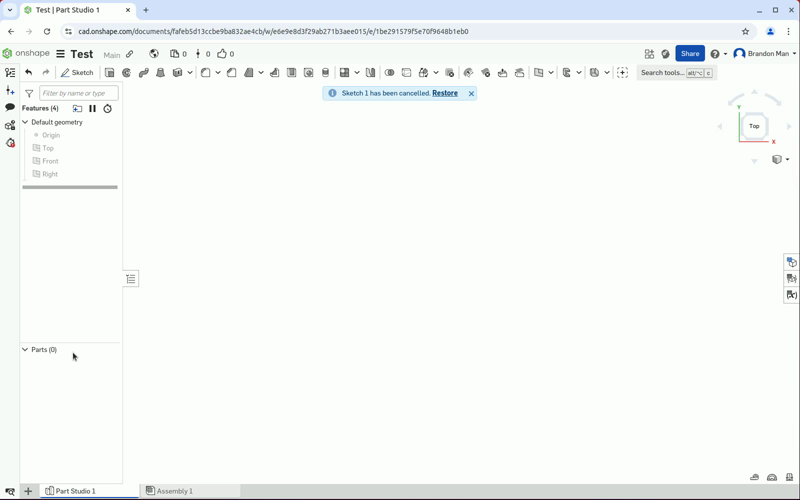
key(shift+p)
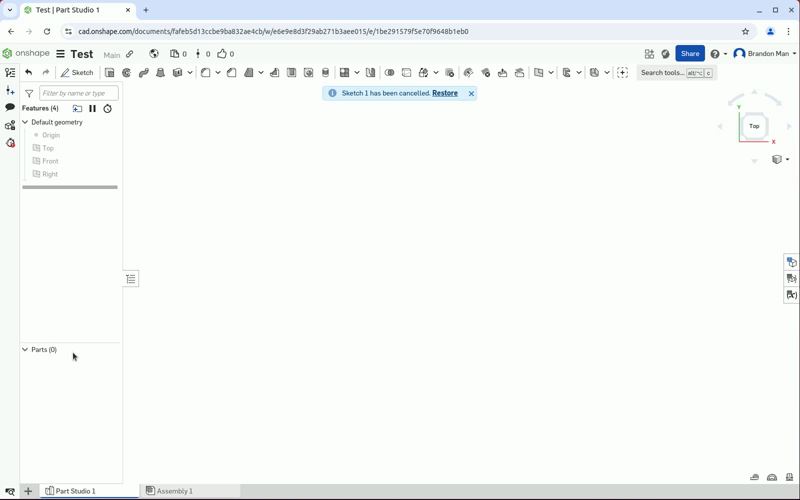
key(space)
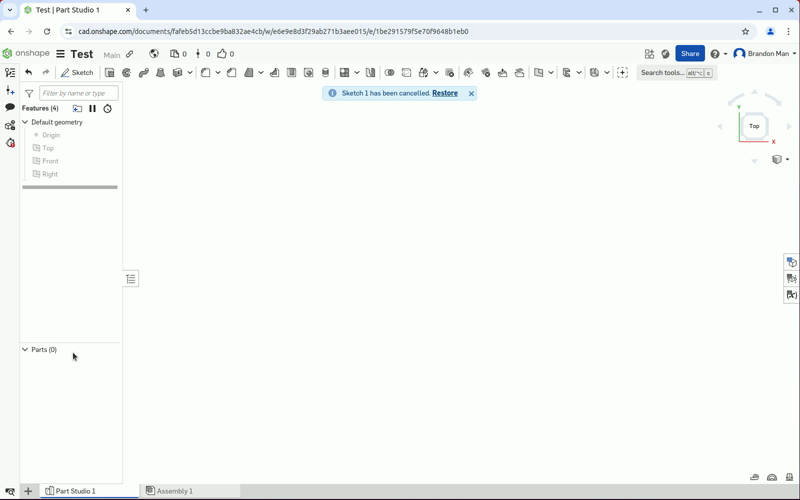
key_down(shift)
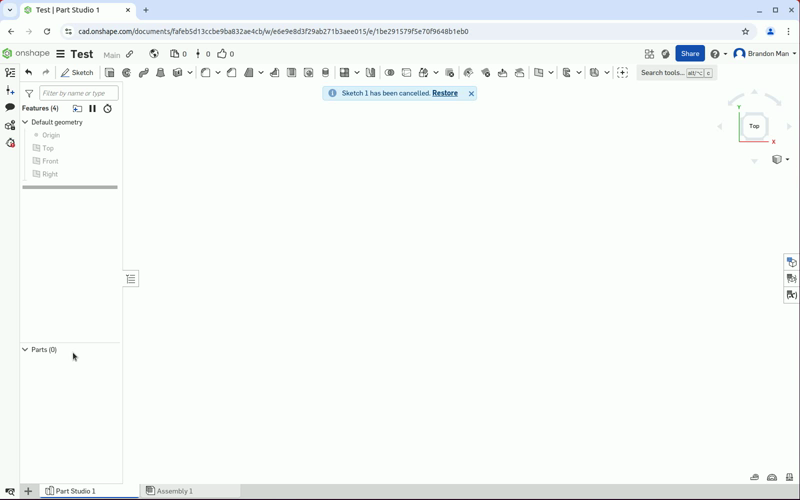
key(up)
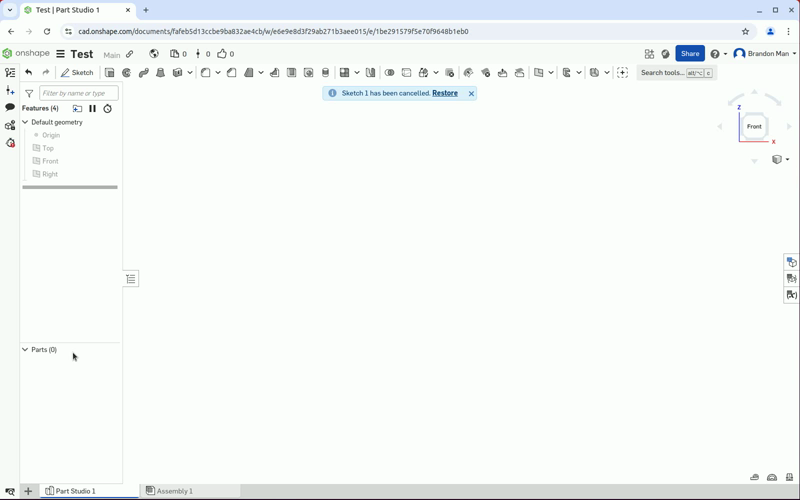
key_up(shift)
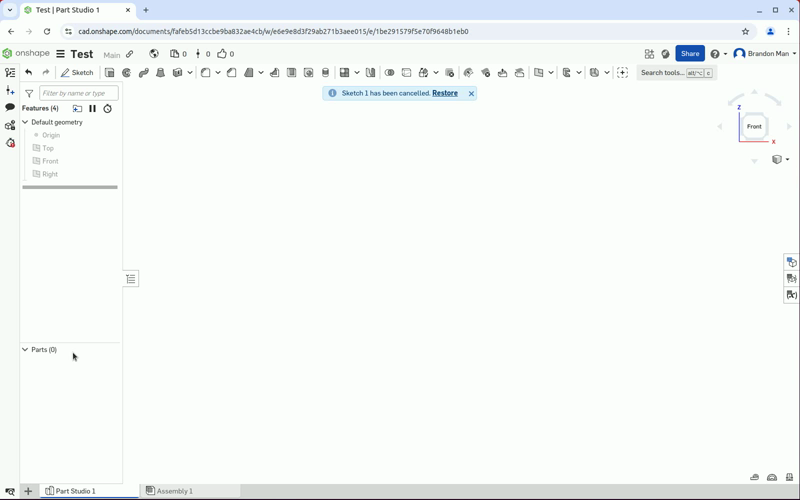
mouse_move(73, 352)
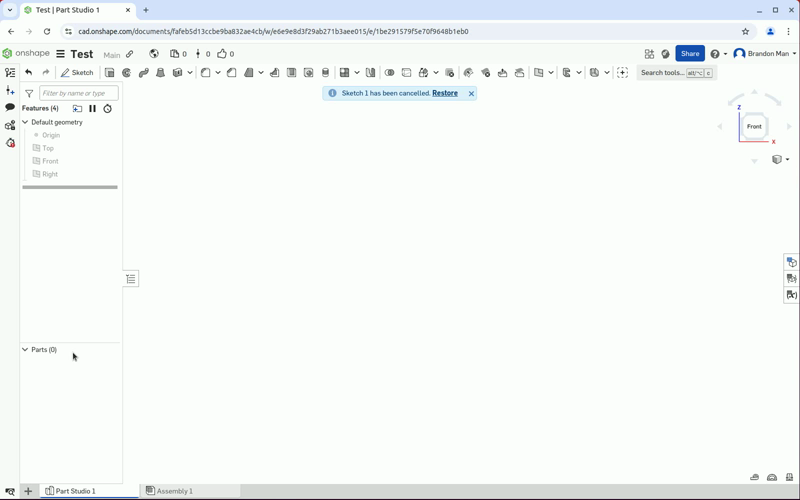
key(shift+y)
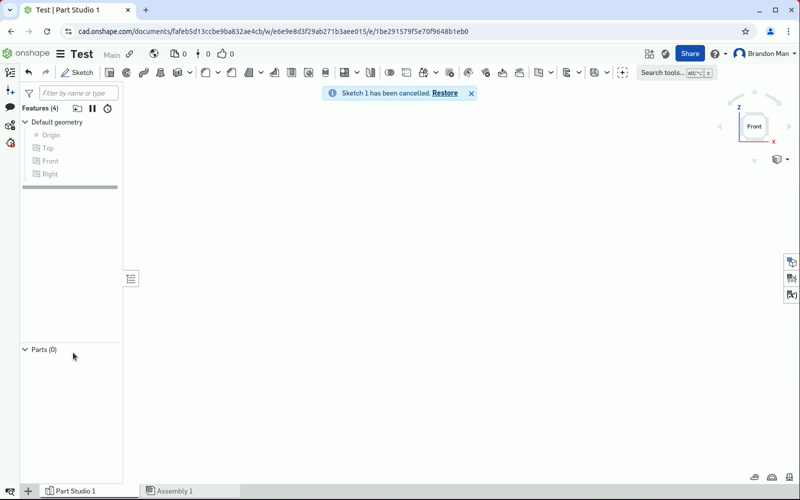
key(shift+s)
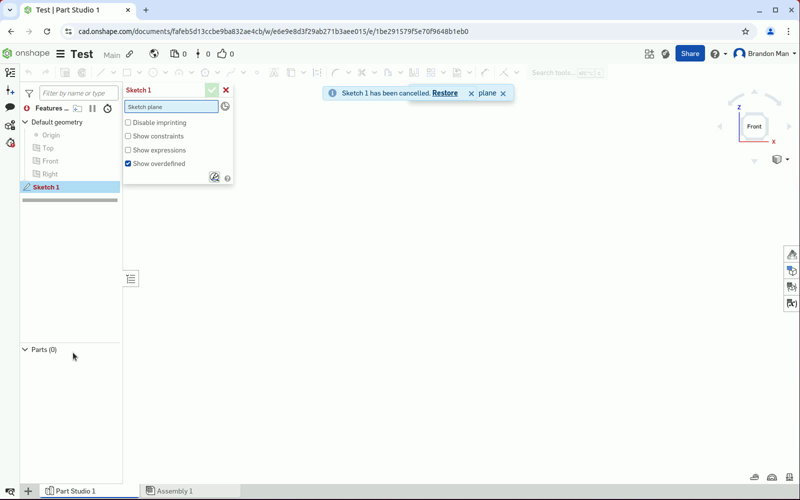
mouse_move(73, 163)
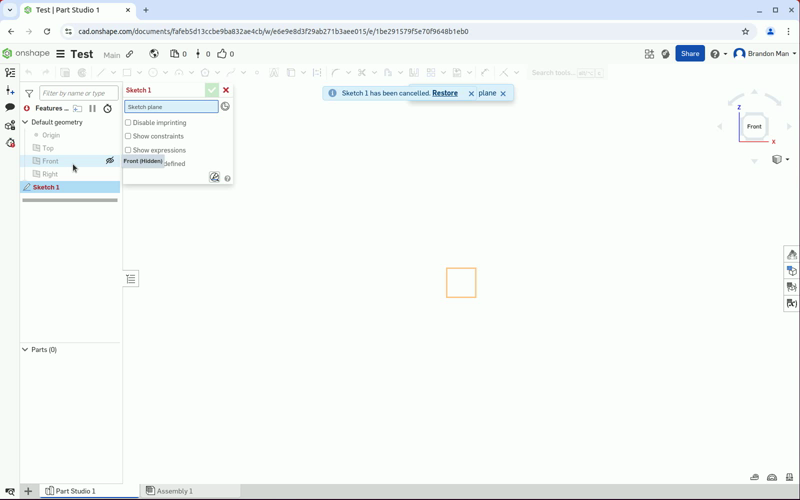
click(73, 163)
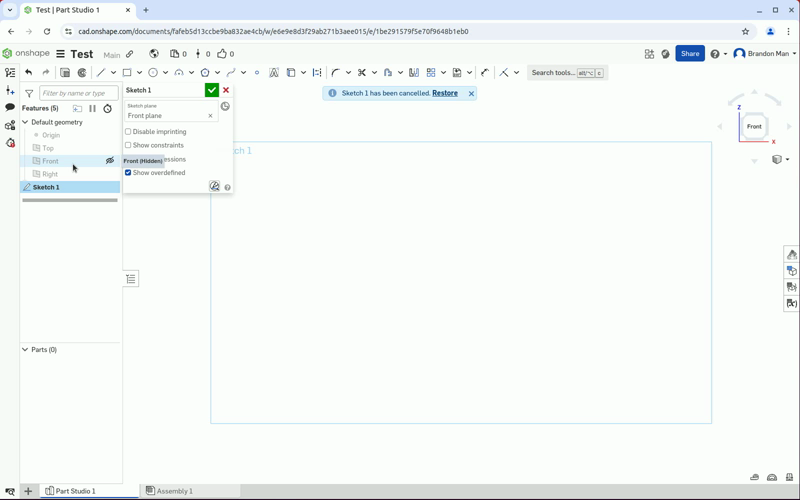
mouse_move(73, 352)
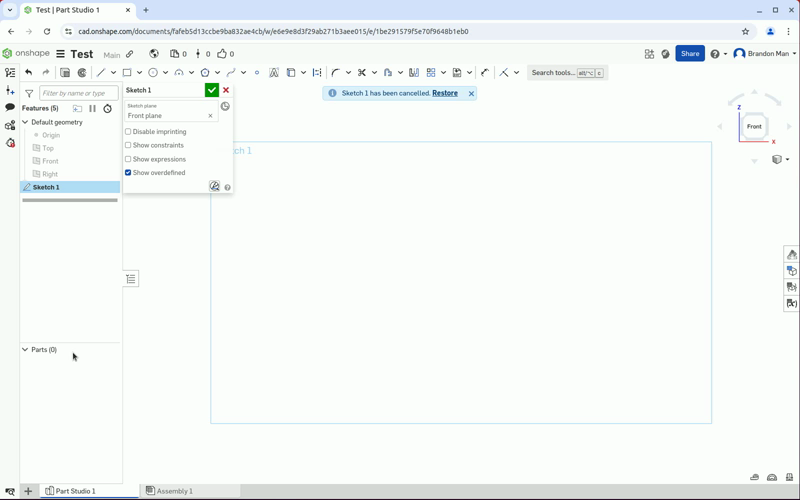
key(y)
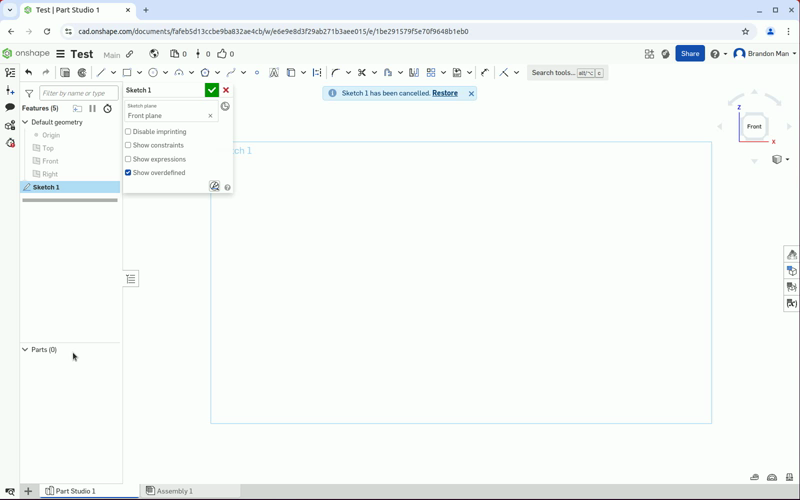
key(c)
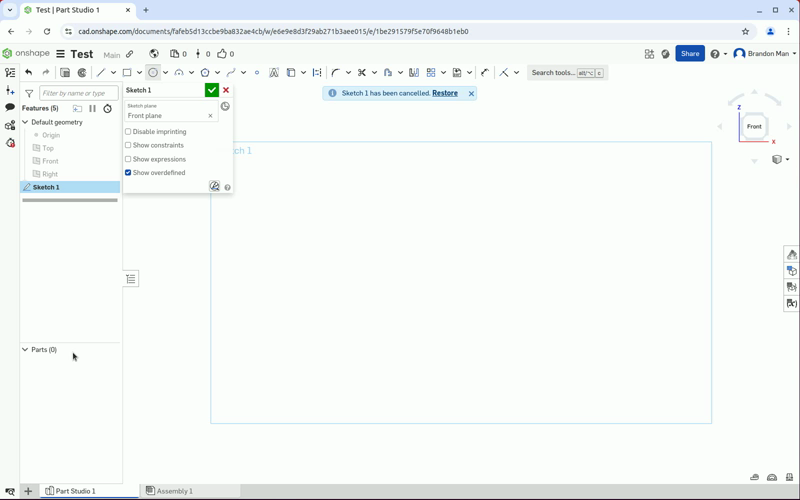
key_down(shift)
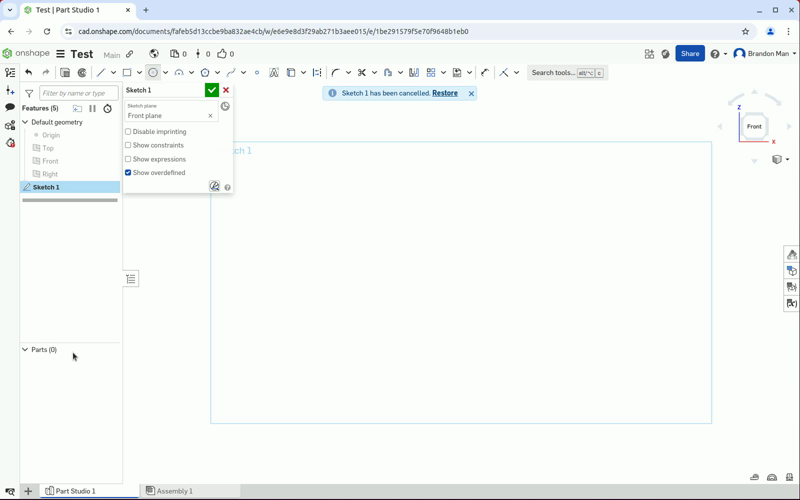
mouse_move(461, 282)
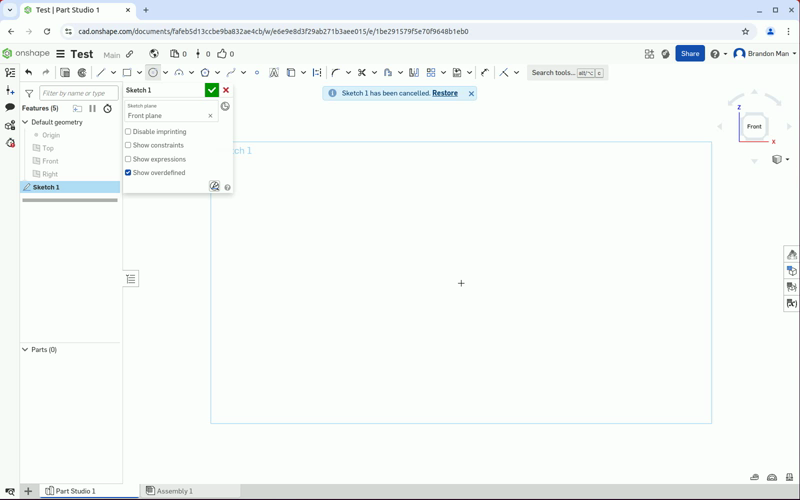
click(461, 282)
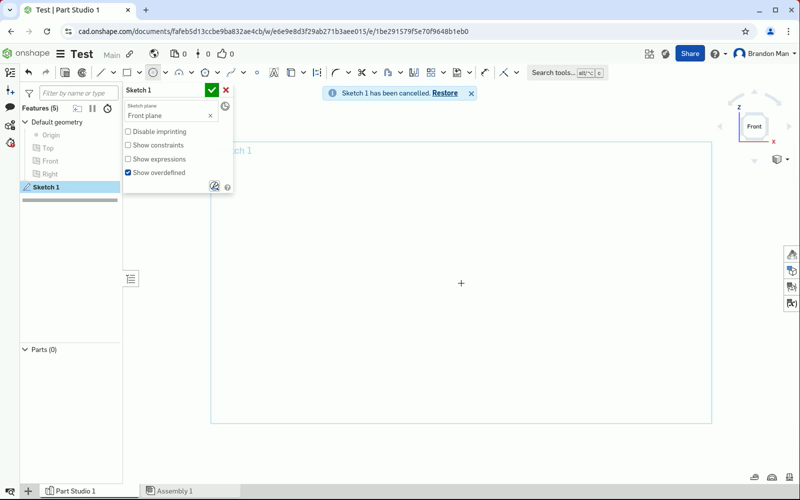
key_up(shift)
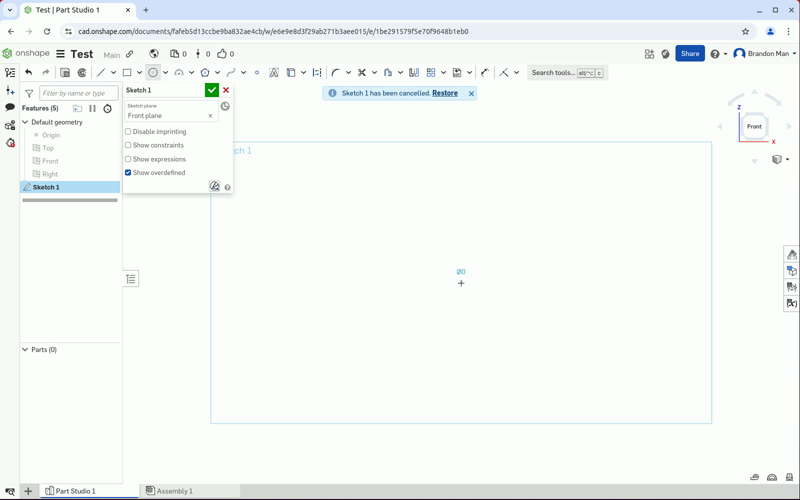
mouse_move(574, 282)
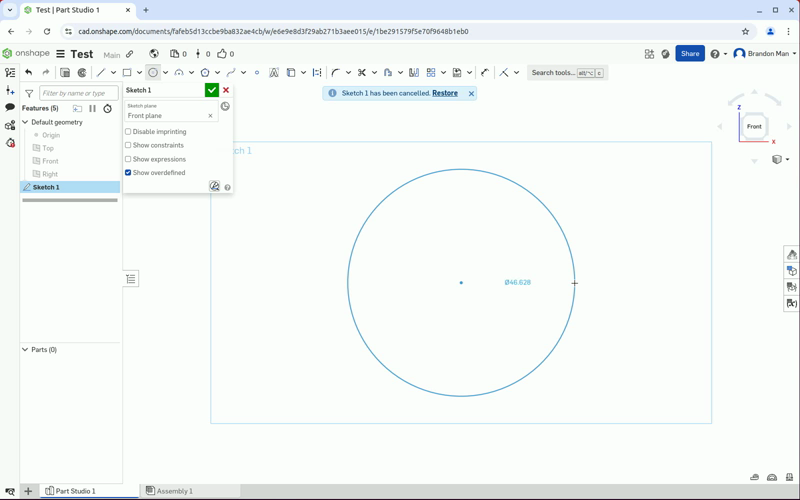
click(574, 282)
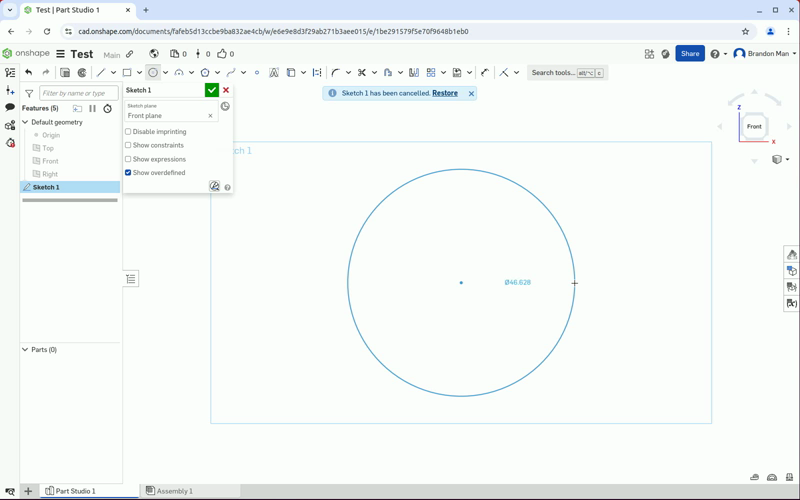
key(esc)
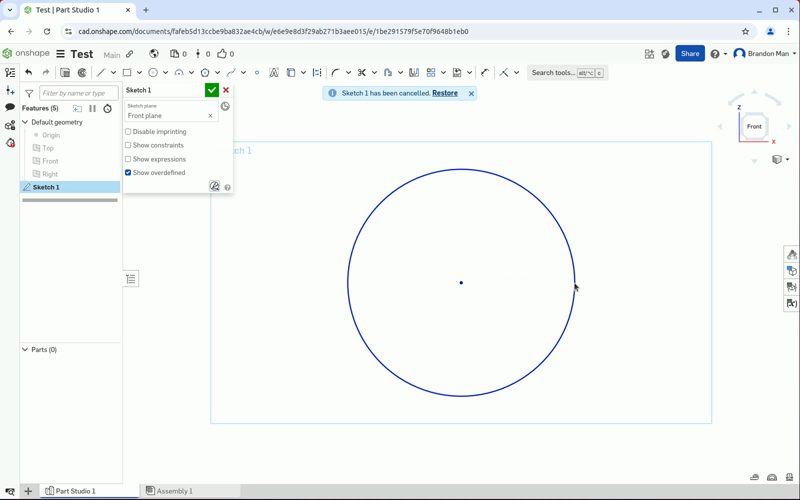
key(c)
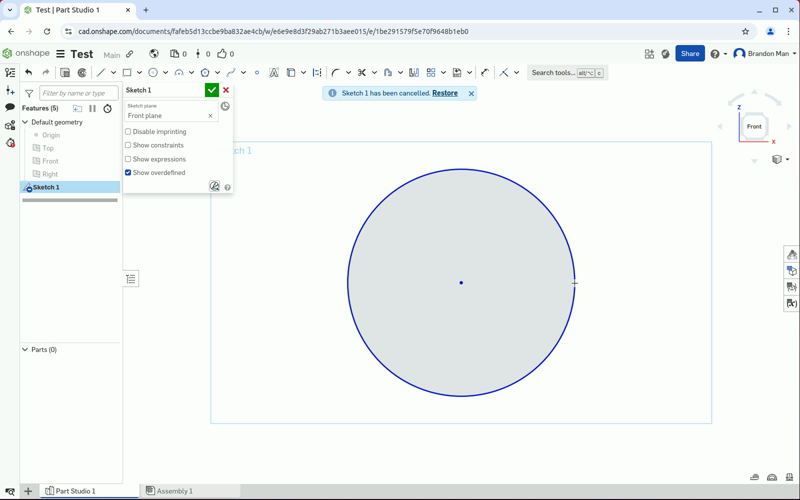
key_down(shift)
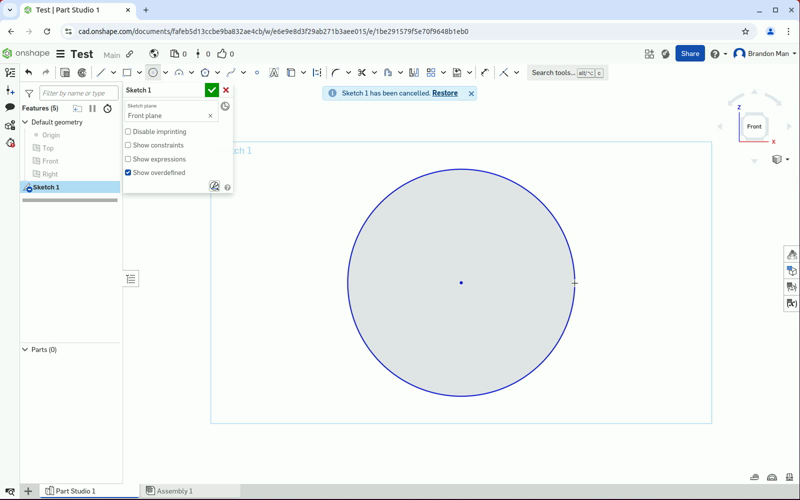
mouse_move(397, 282)
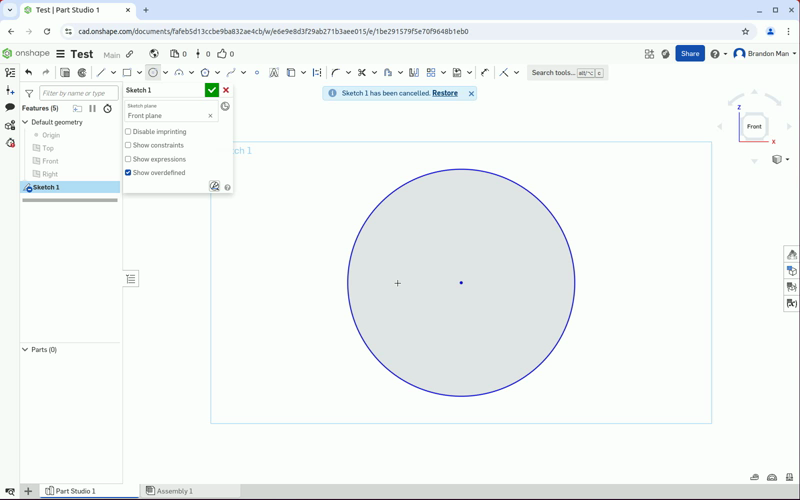
click(397, 282)
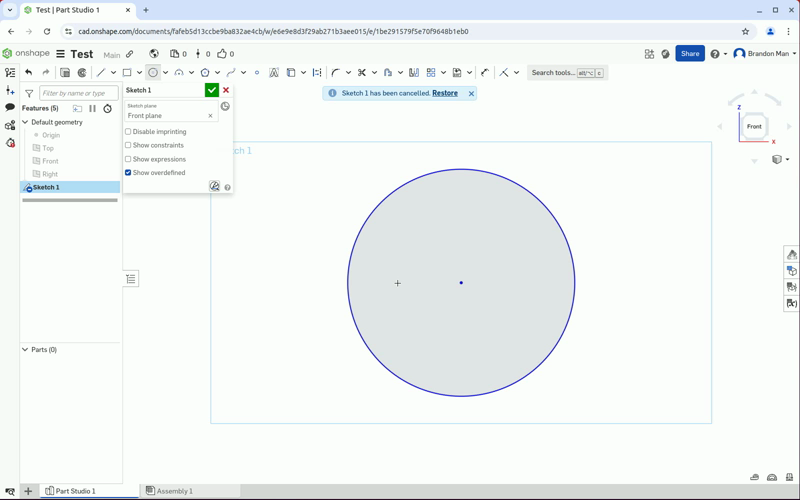
key_up(shift)
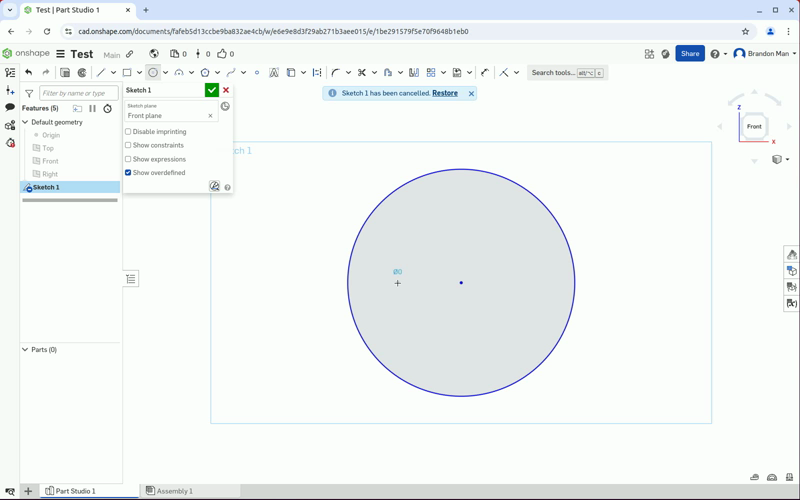
mouse_move(414, 282)
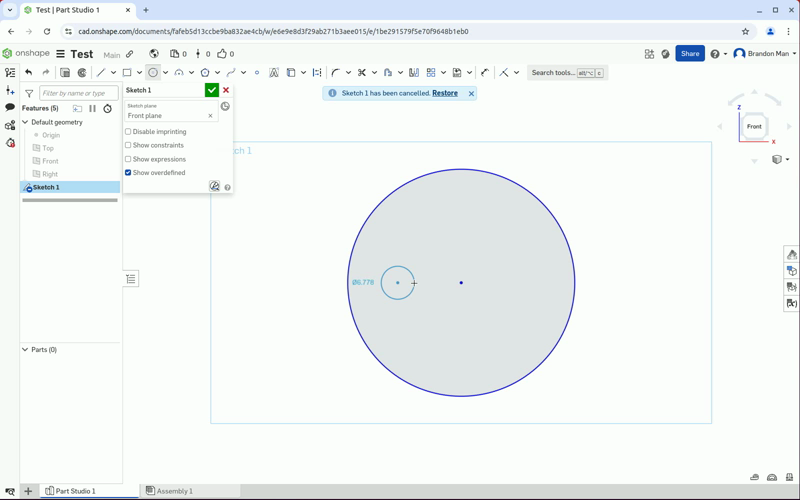
click(414, 282)
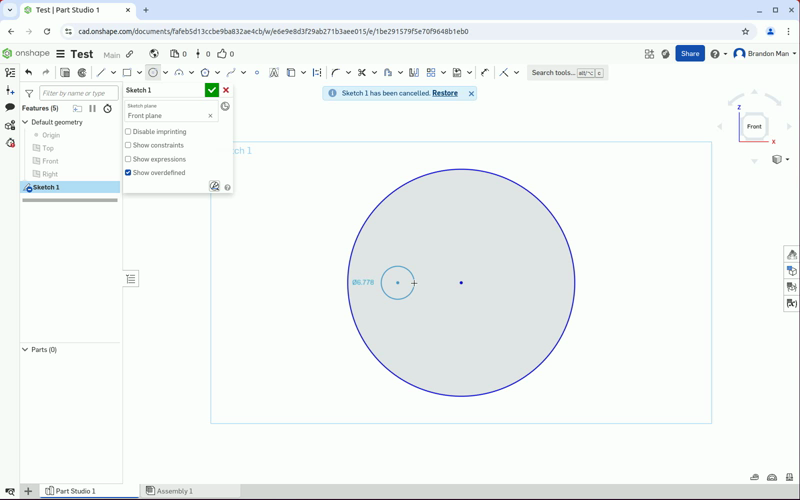
key(esc)
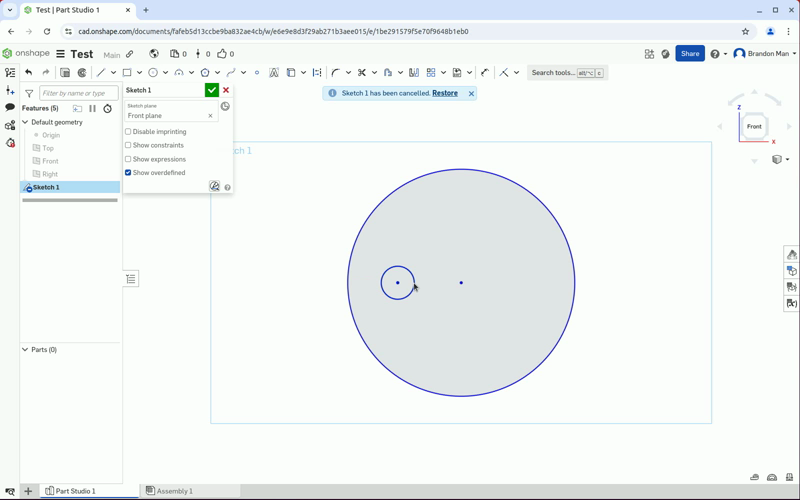
key(c)
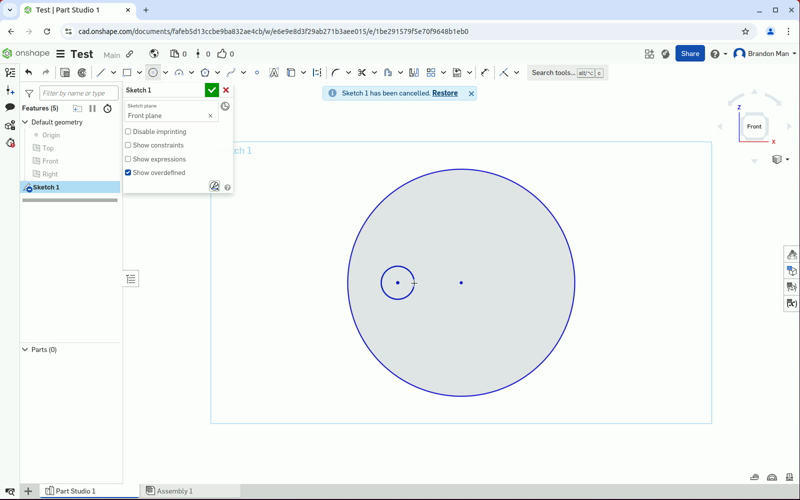
key_down(shift)
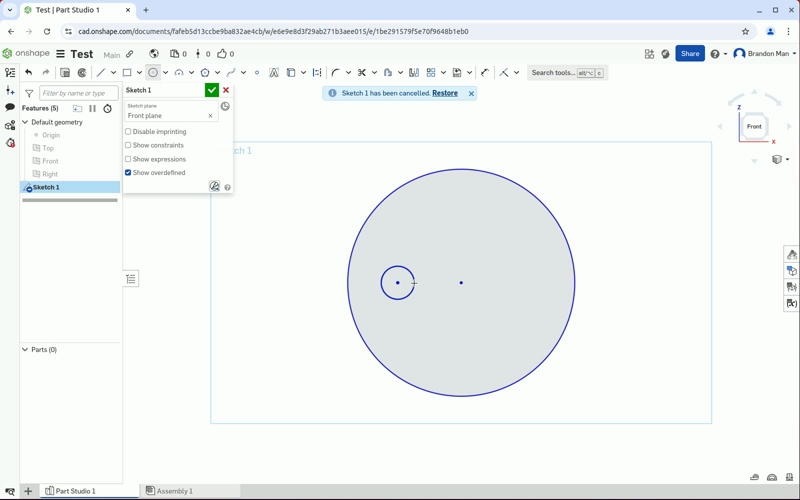
mouse_move(461, 282)
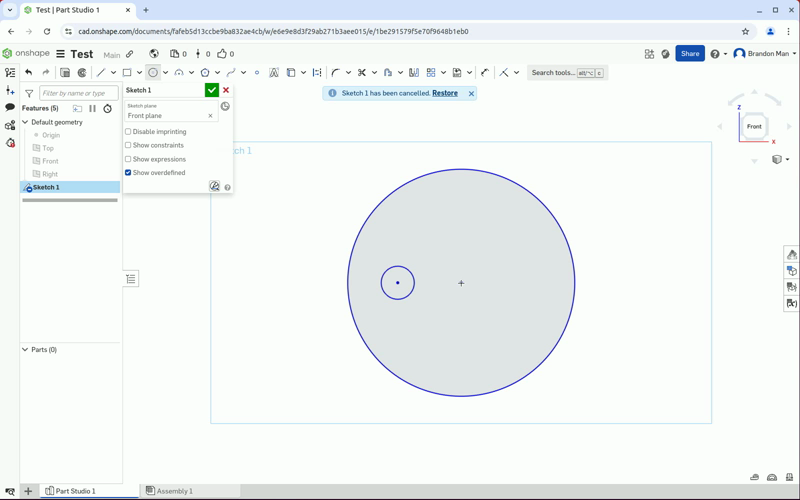
click(461, 282)
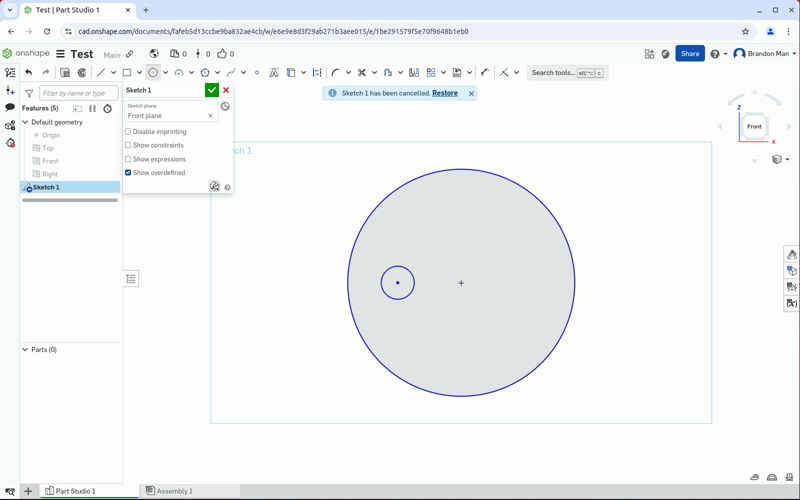
key_up(shift)
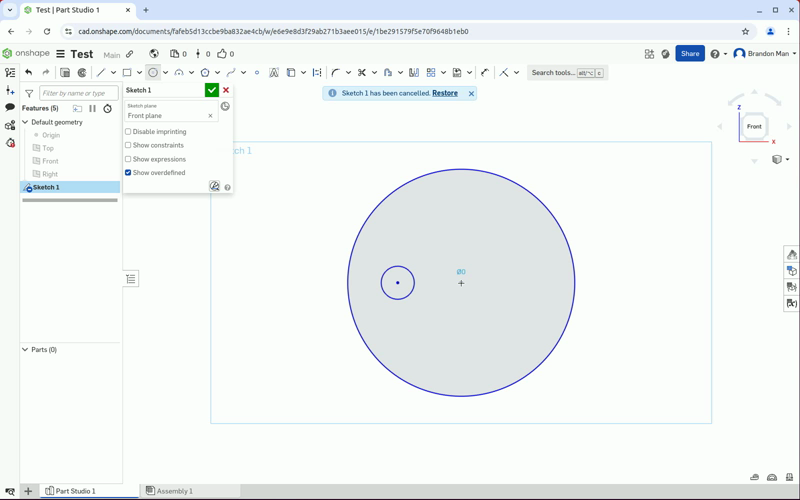
mouse_move(506, 282)
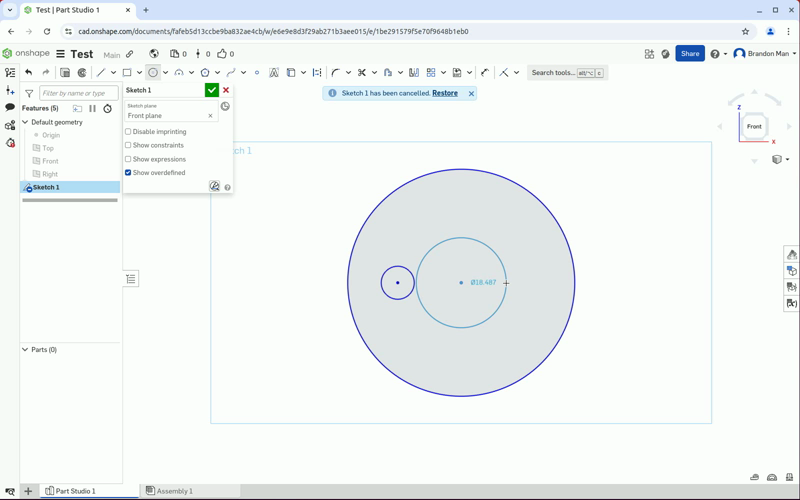
click(506, 282)
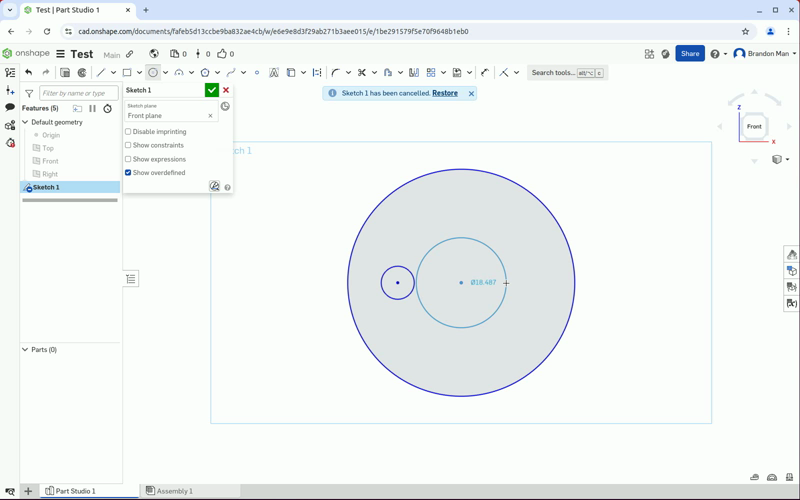
key(esc)
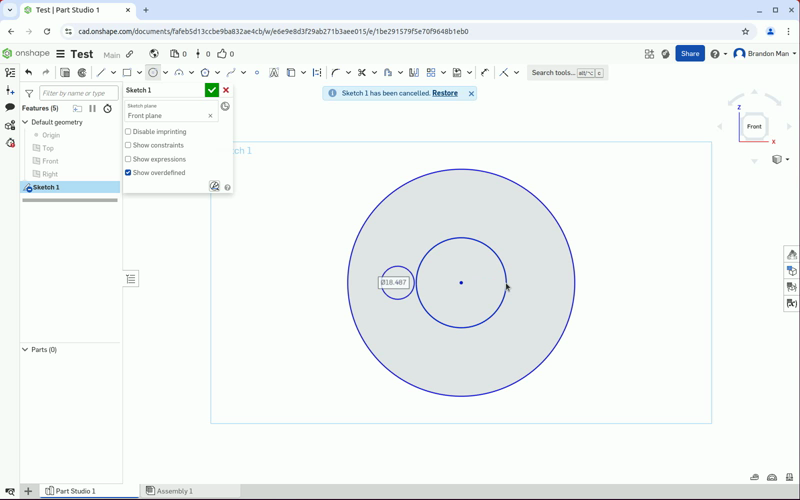
key(c)
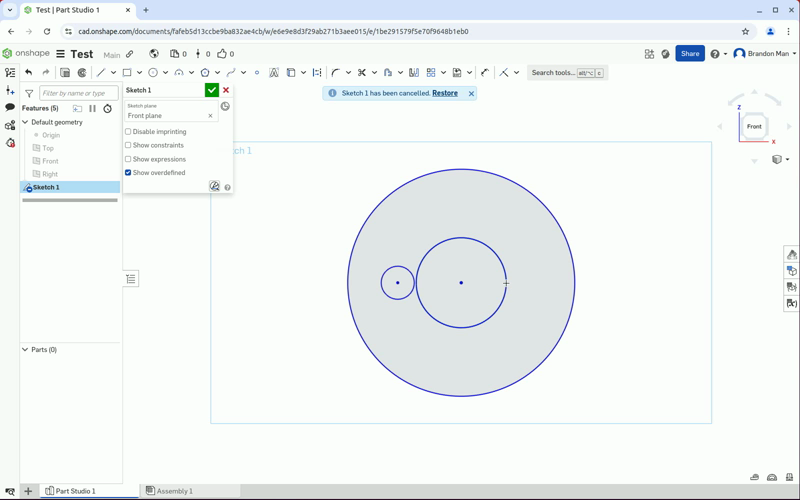
key_down(shift)
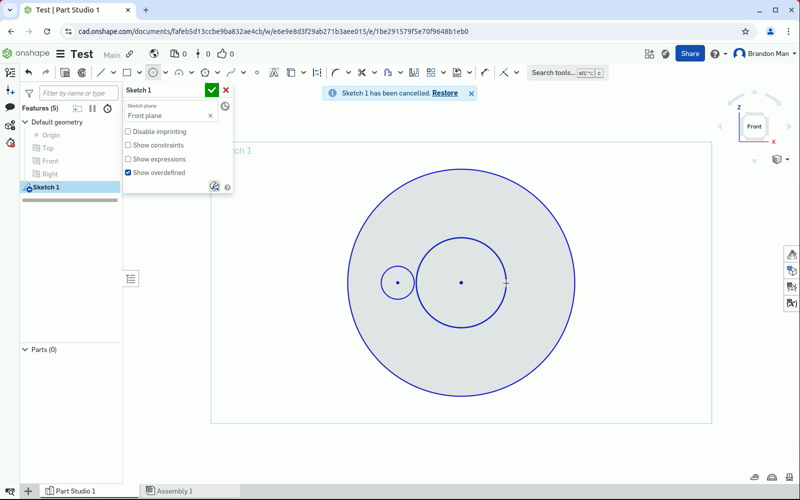
mouse_move(461, 346)
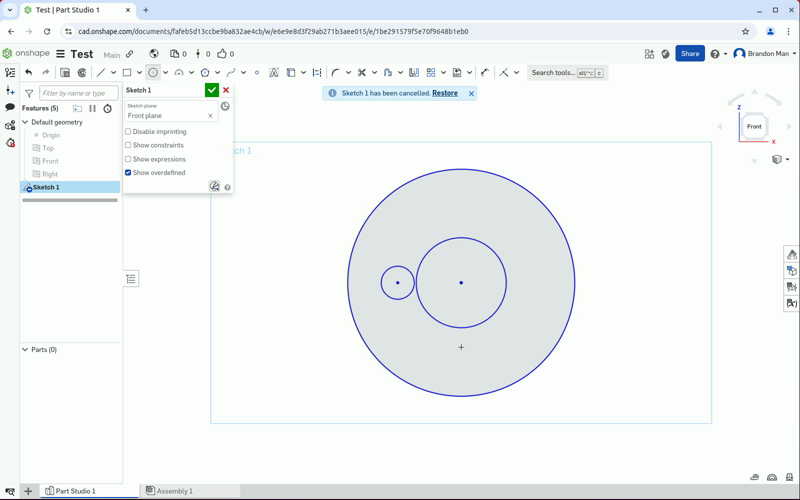
click(461, 346)
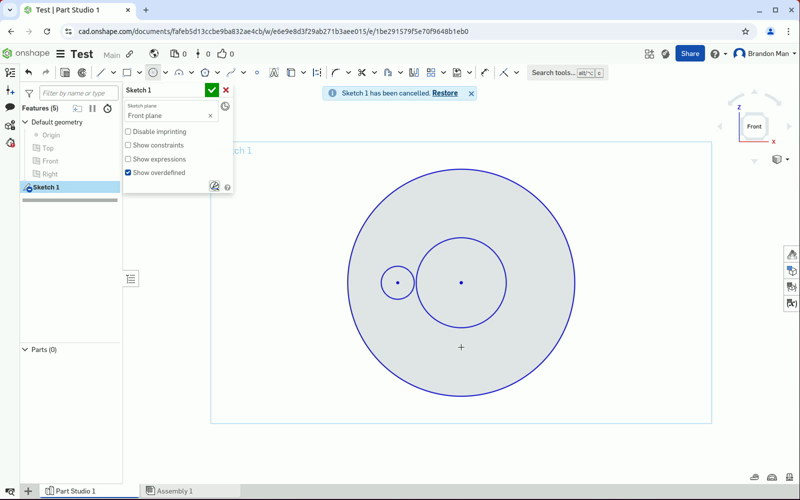
key_up(shift)
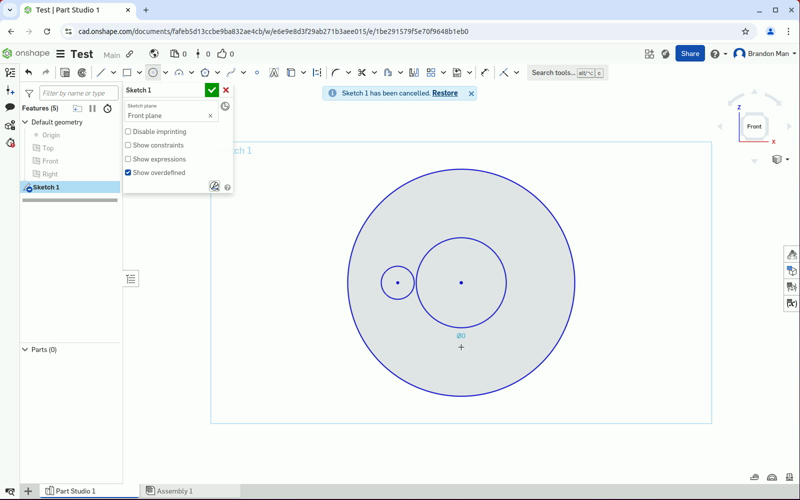
mouse_move(477, 346)
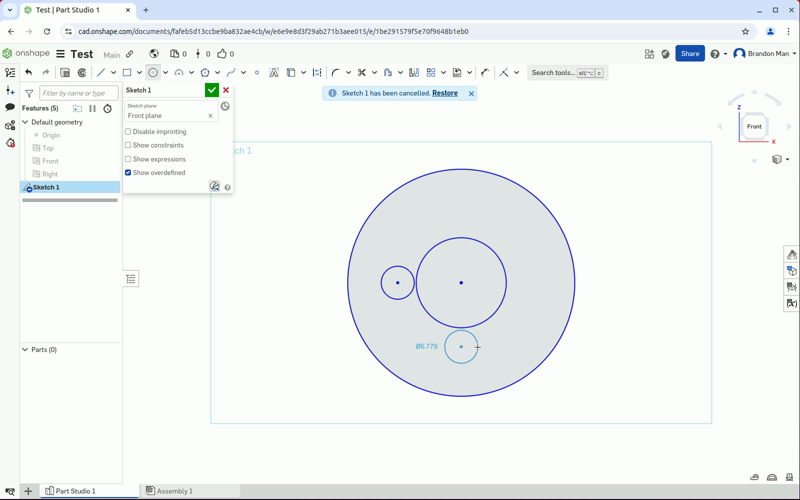
click(477, 346)
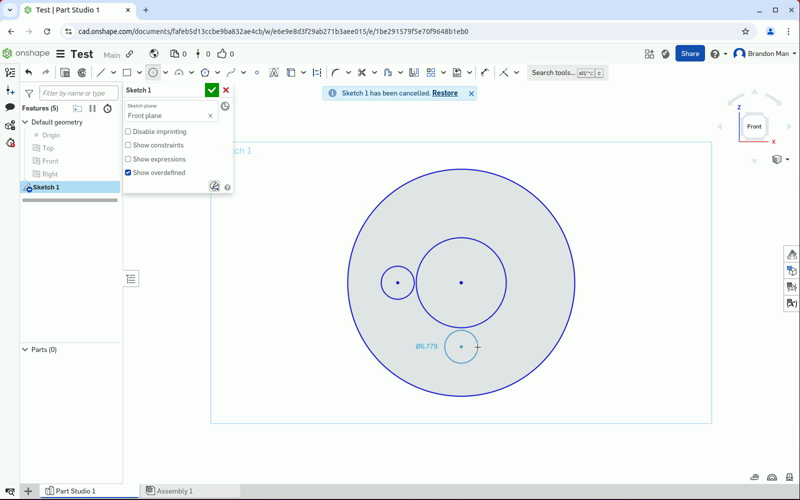
key(esc)
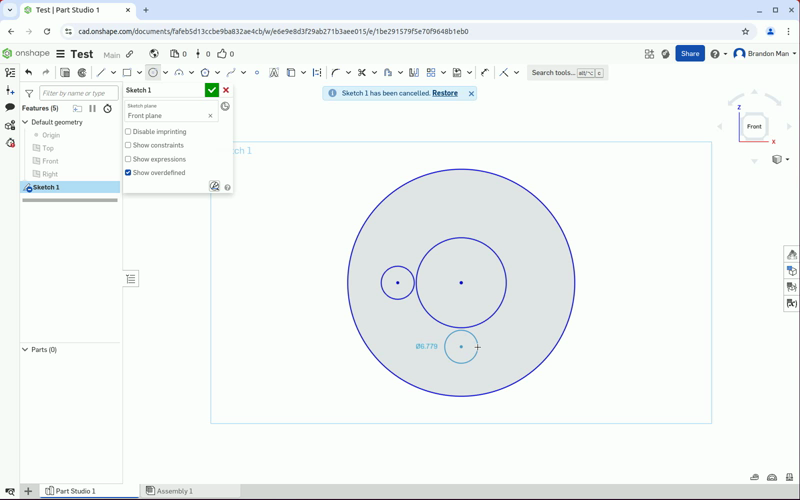
key(c)
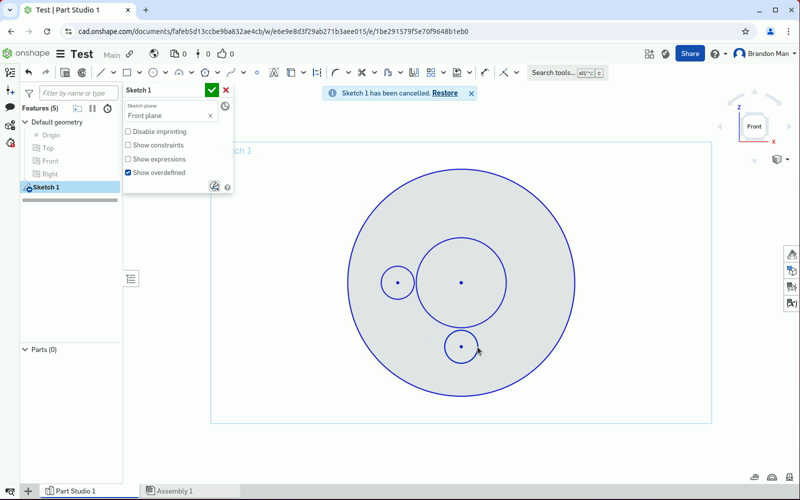
key_down(shift)
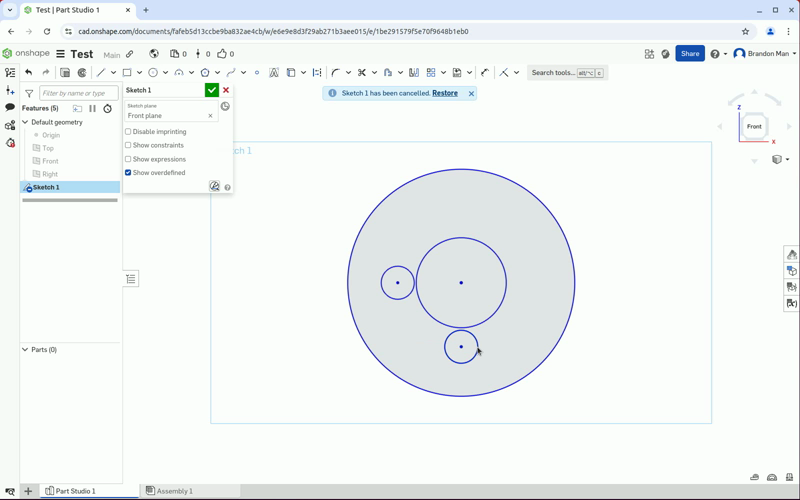
mouse_move(461, 219)
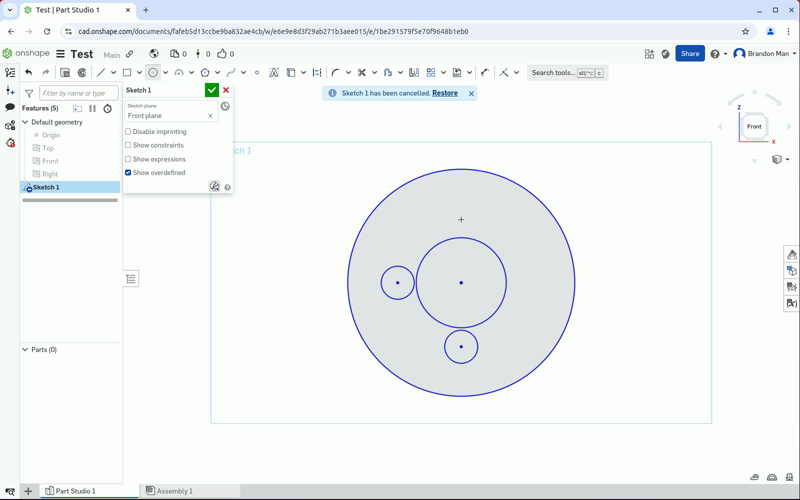
click(461, 219)
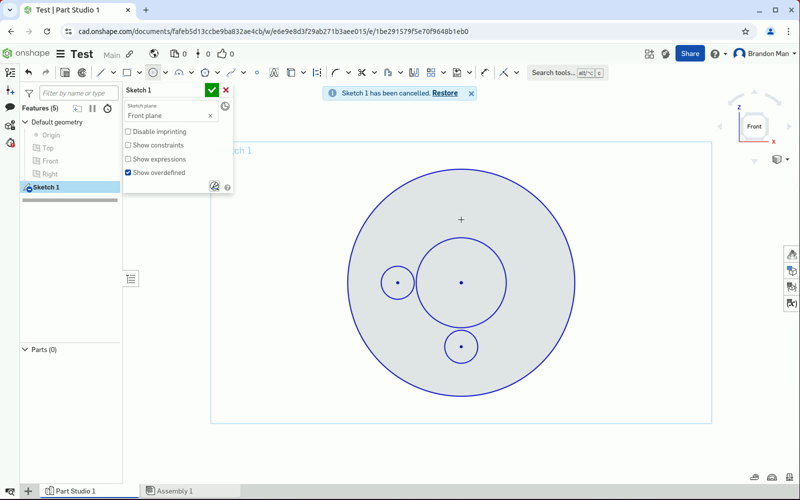
key_up(shift)
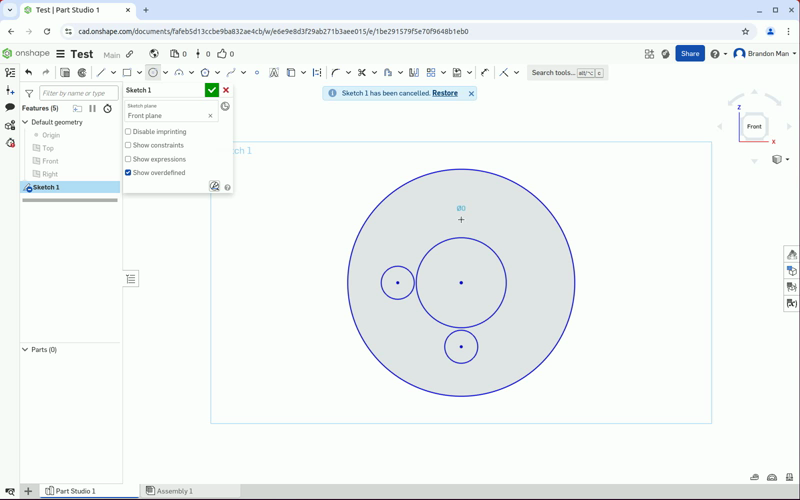
mouse_move(477, 219)
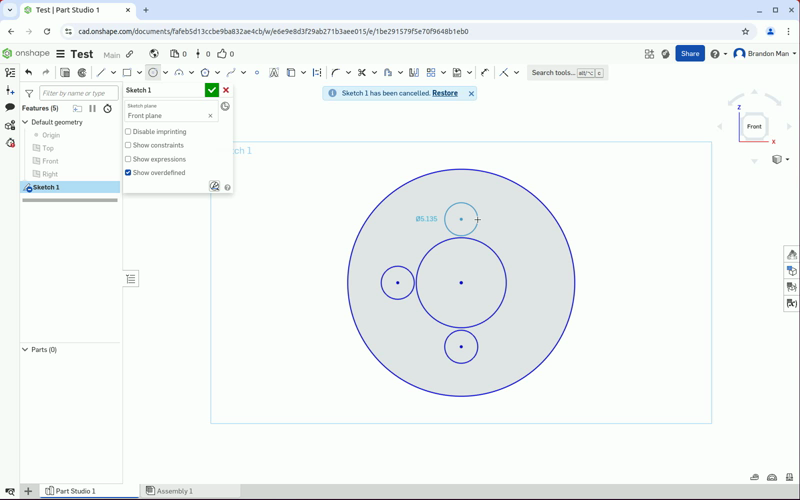
click(477, 219)
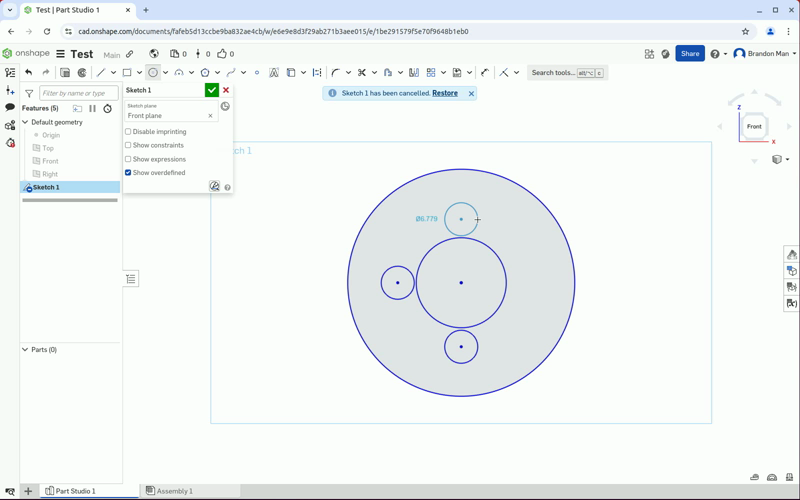
key(esc)
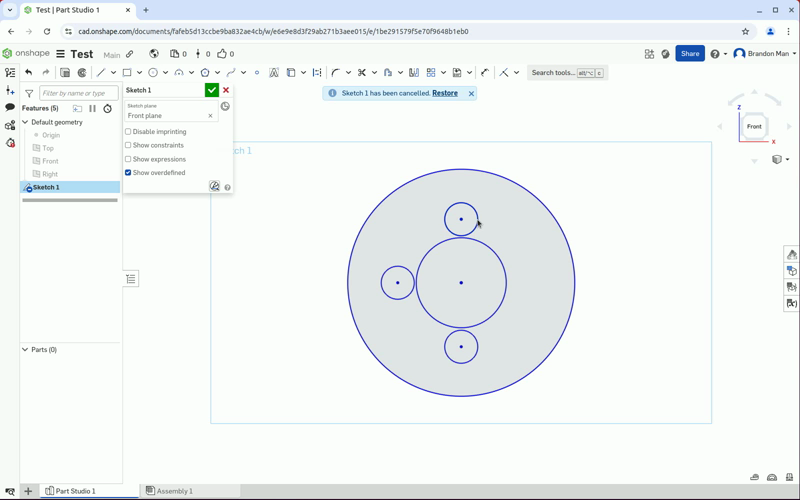
key(c)
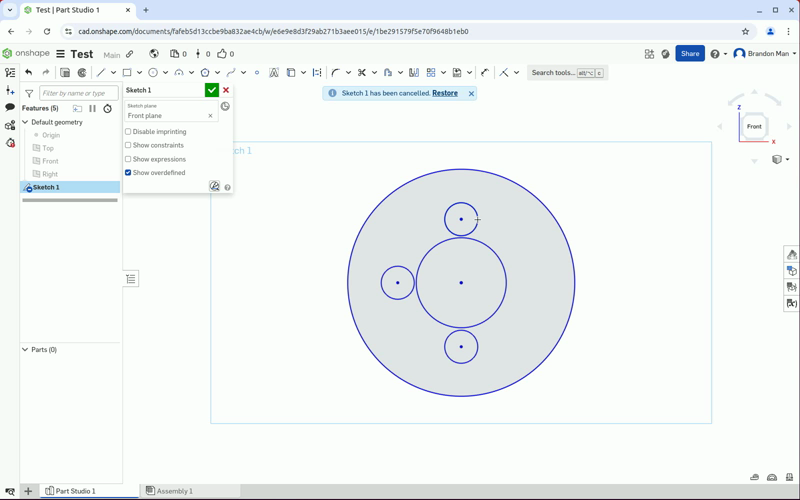
key_down(shift)
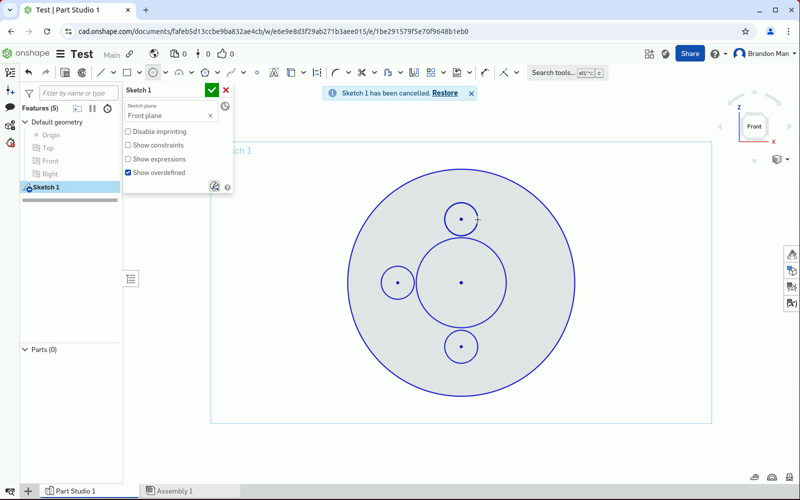
mouse_move(522, 282)
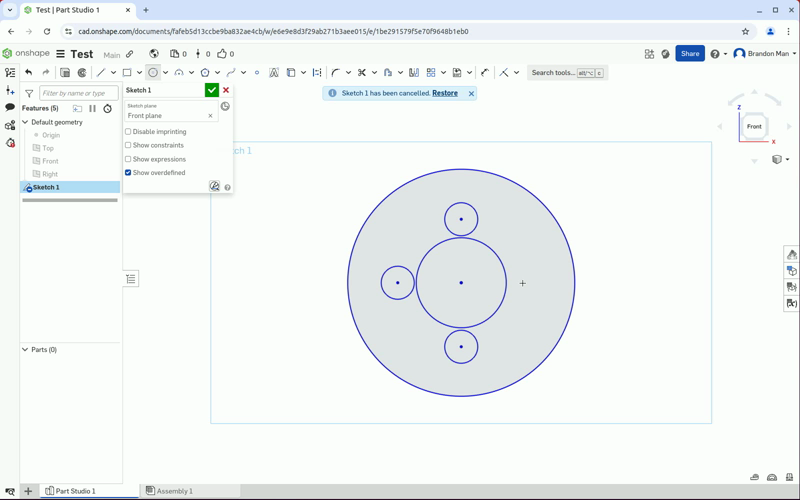
click(522, 282)
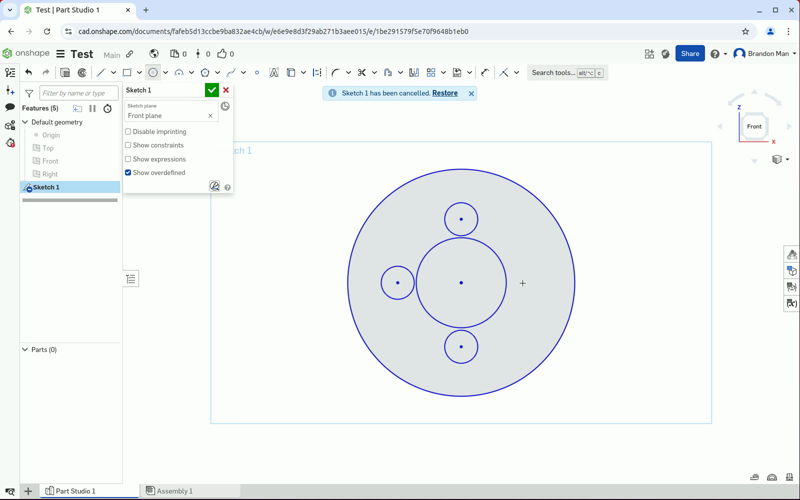
key_up(shift)
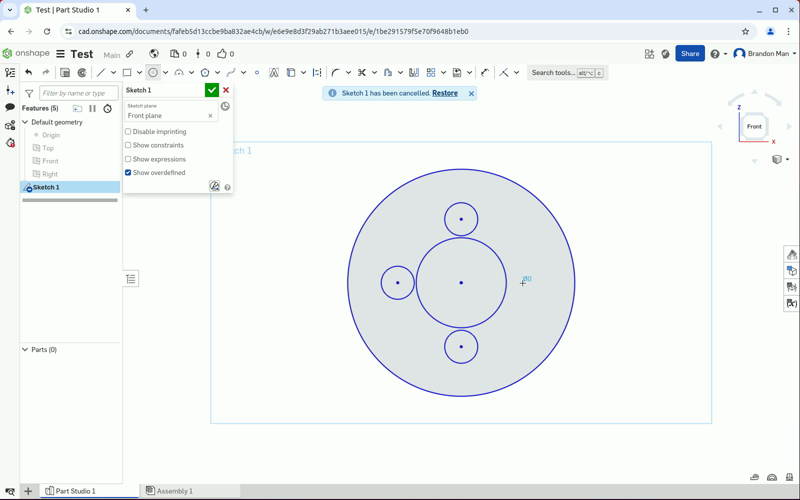
mouse_move(539, 282)
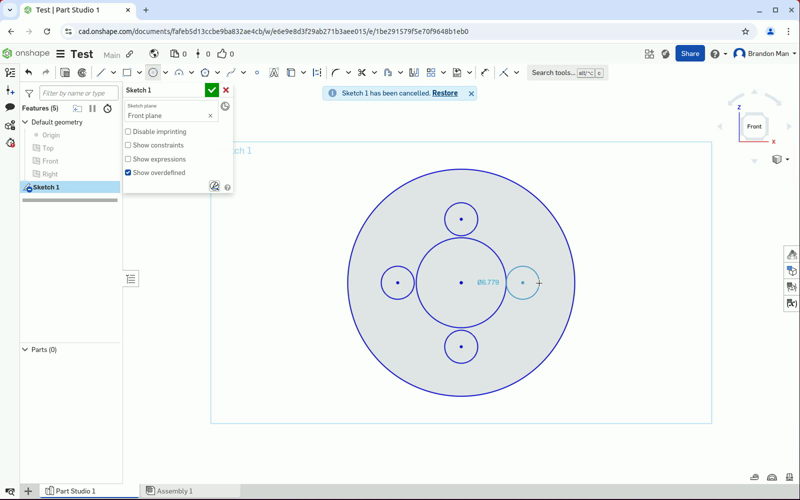
click(539, 282)
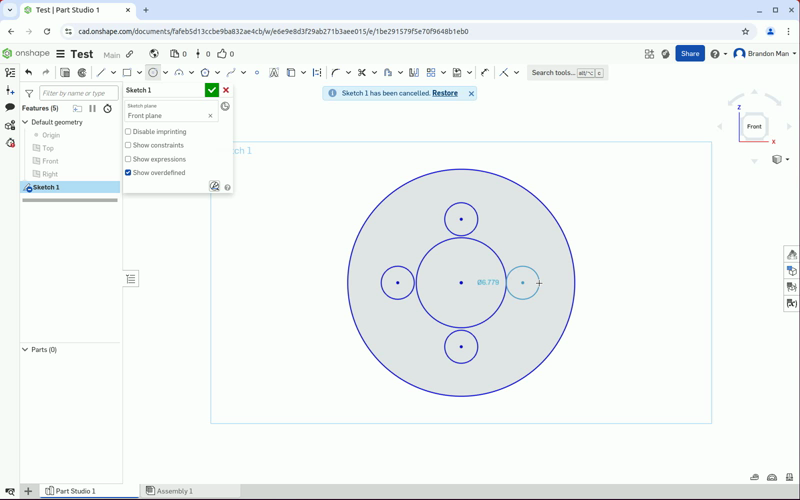
key(esc)
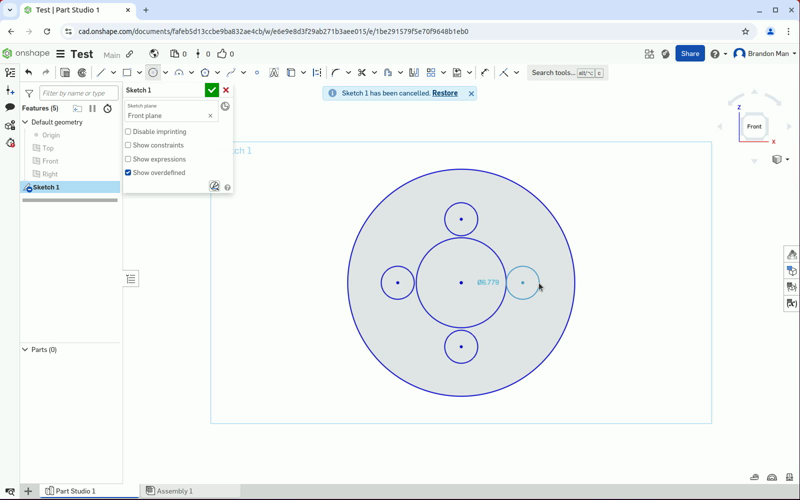
mouse_move(504, 357)
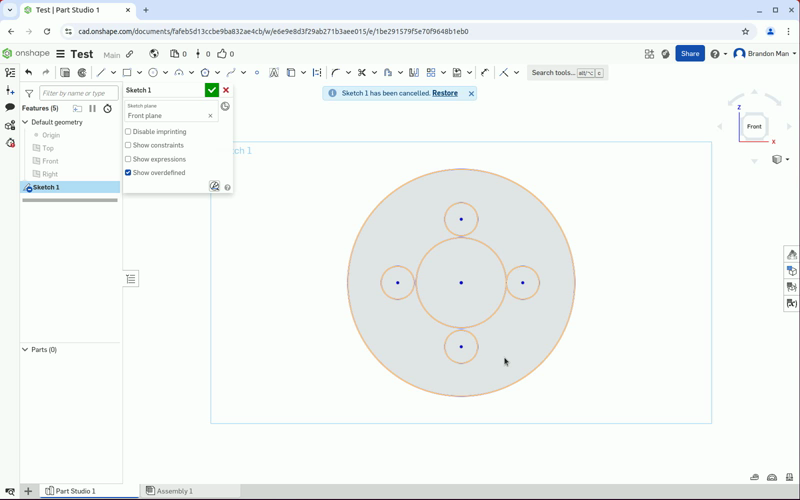
click(504, 357)
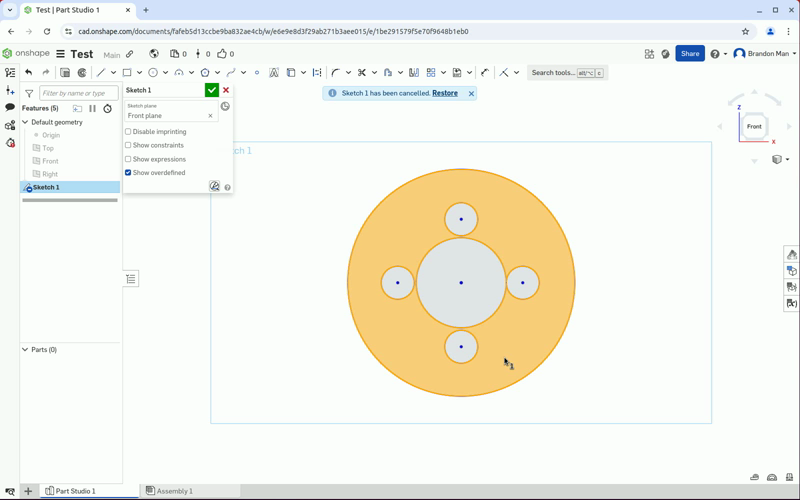
mouse_move(73, 352)
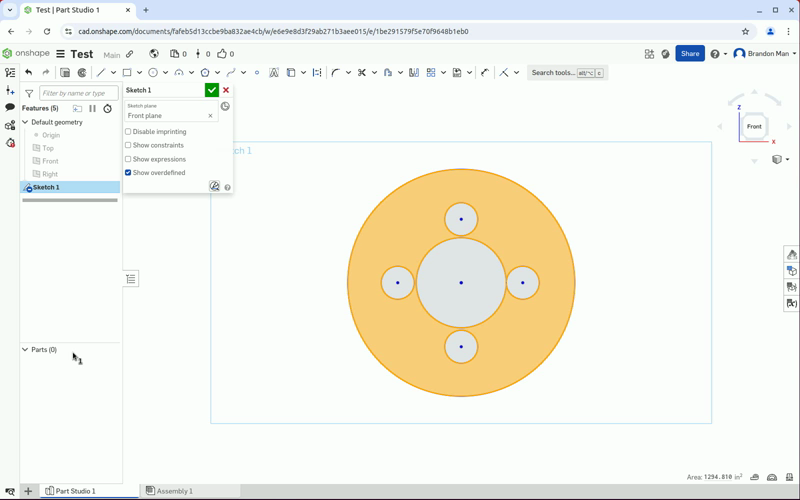
key(shift+y)
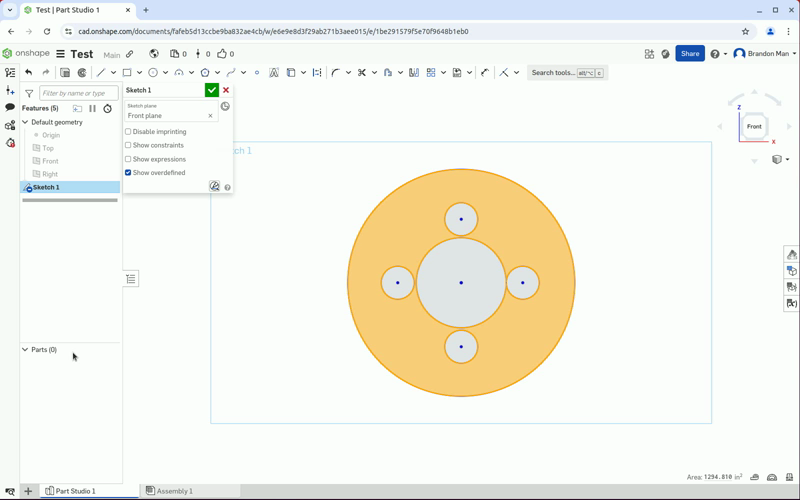
key(shift+e)
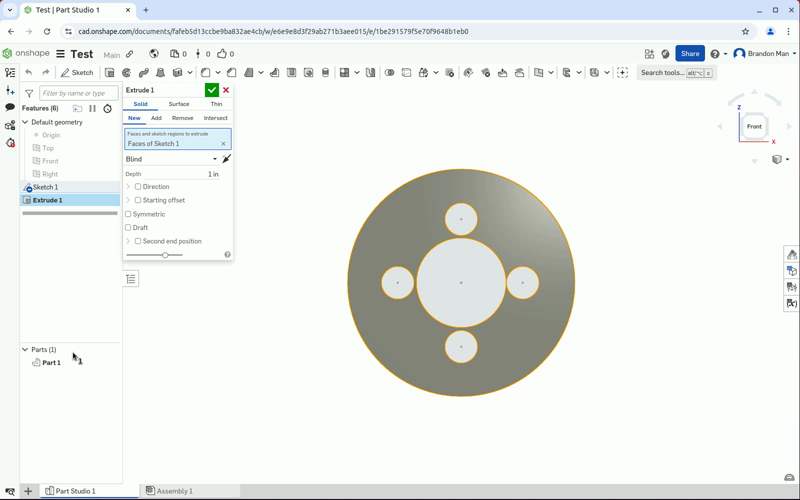
mouse_move(143, 106)
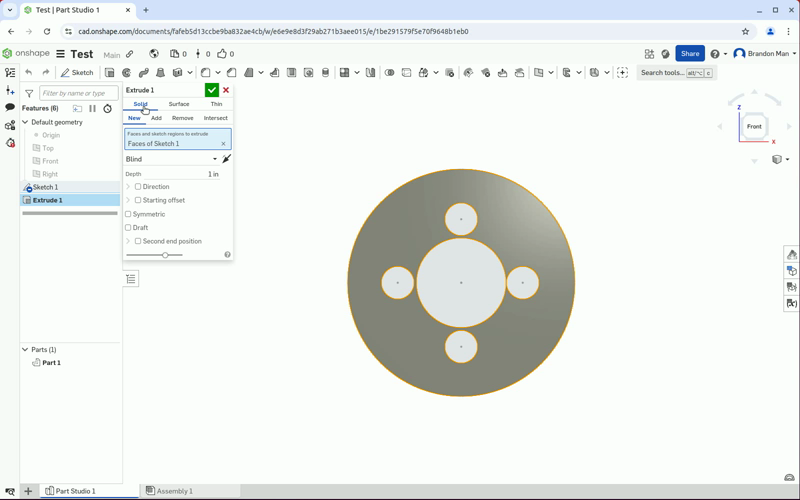
click(143, 106)
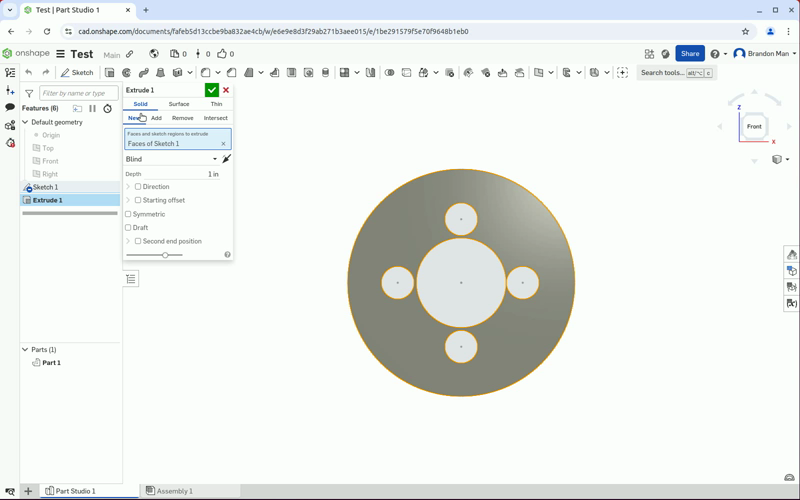
mouse_move(137, 120)
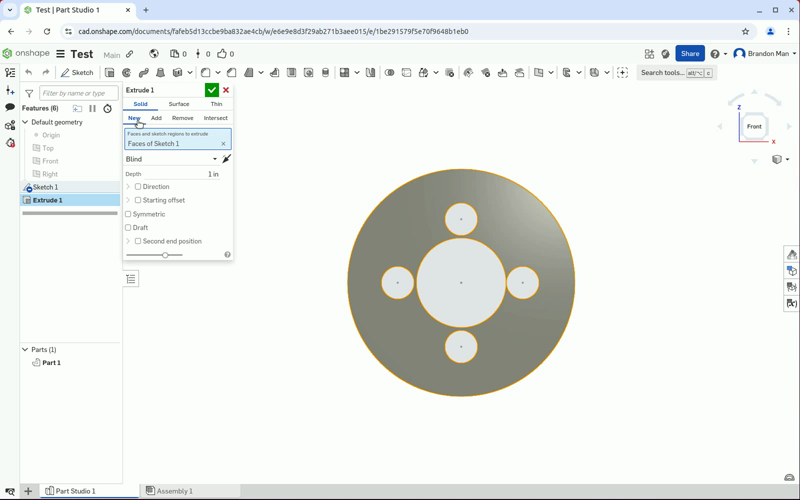
click(137, 120)
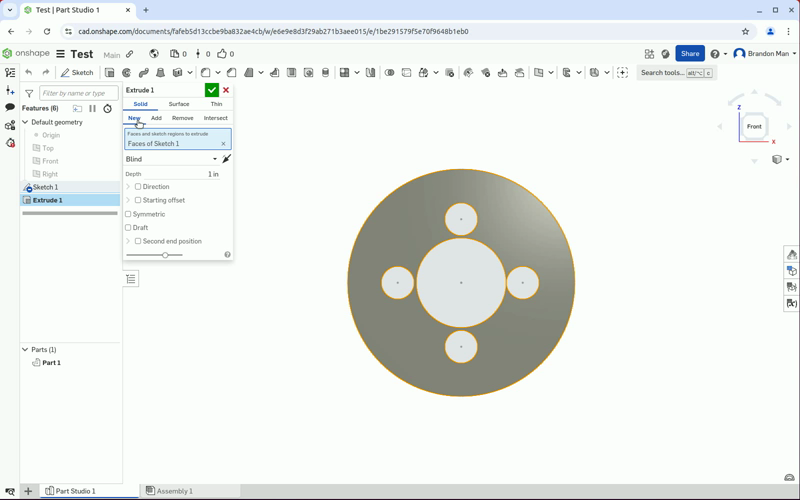
key(tab, 4)
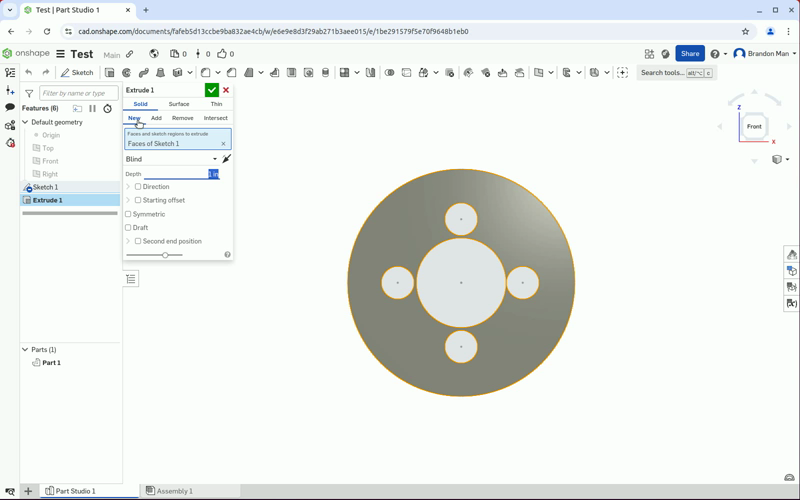
text(13.962)
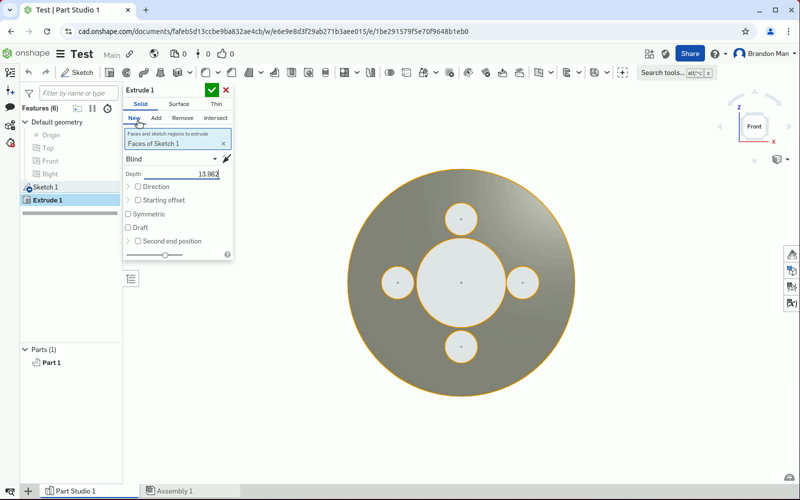
key(tab, 3)
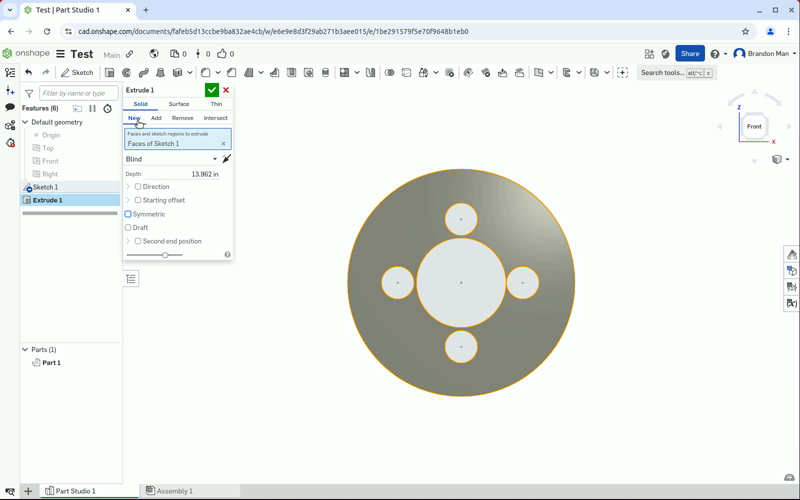
key(space)
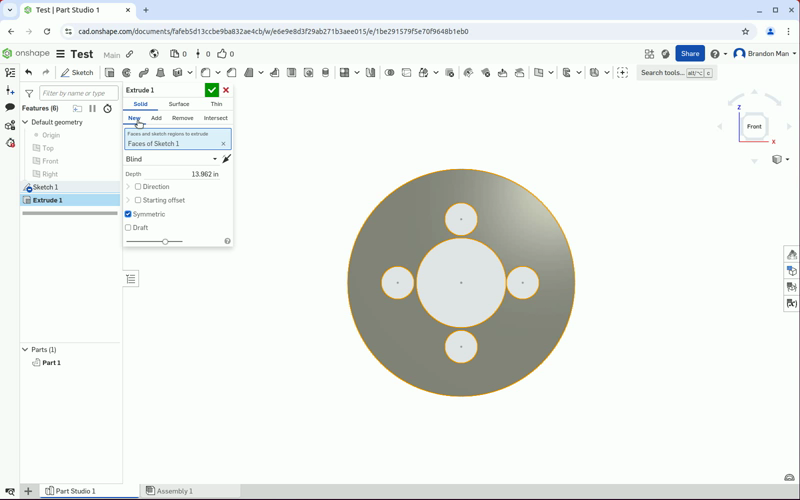
key(enter)
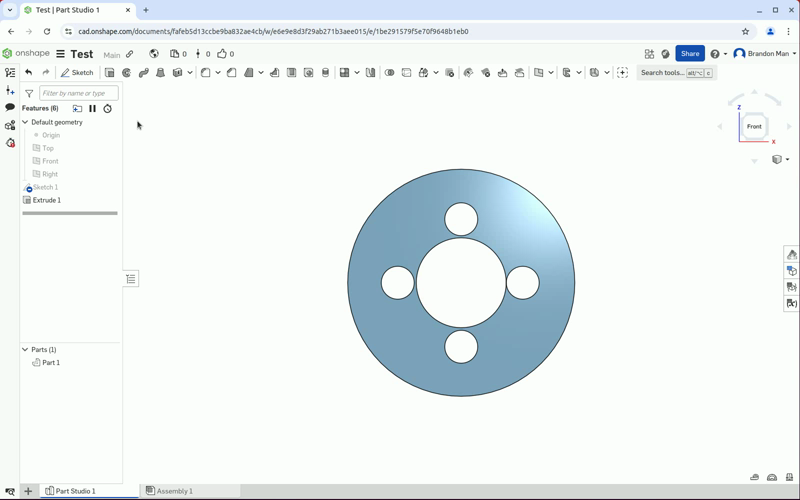
key(shift+h)
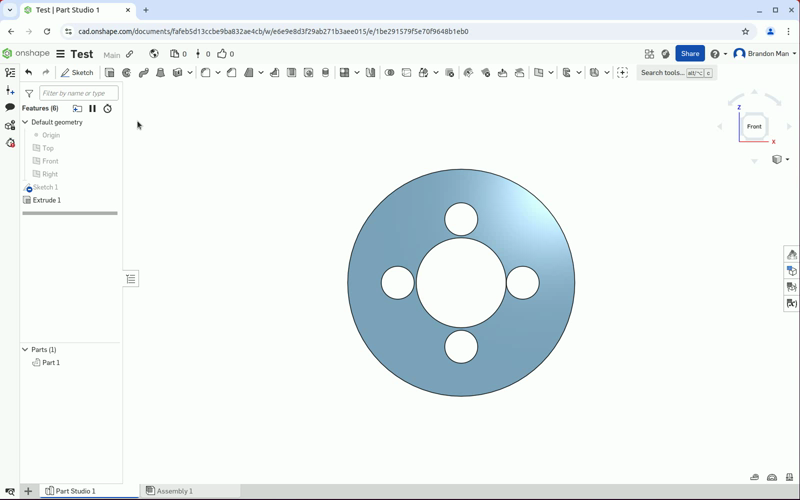
key(shift+h)
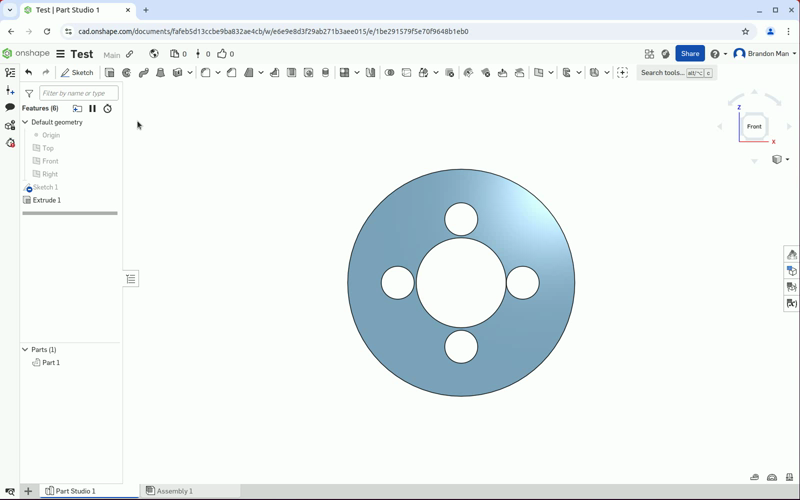
mouse_move(73, 189)
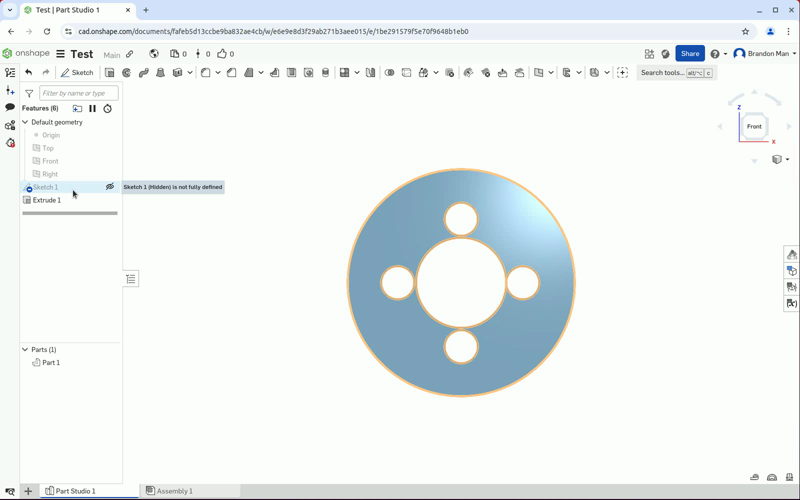
click(73, 189)
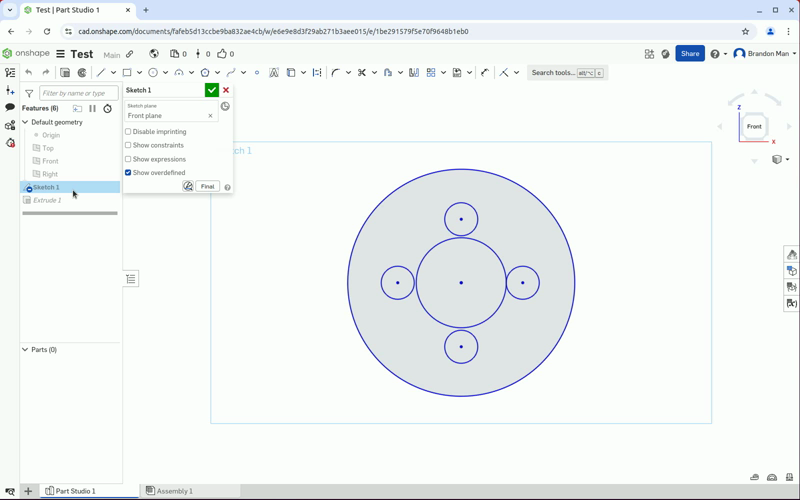
mouse_move(229, 92)
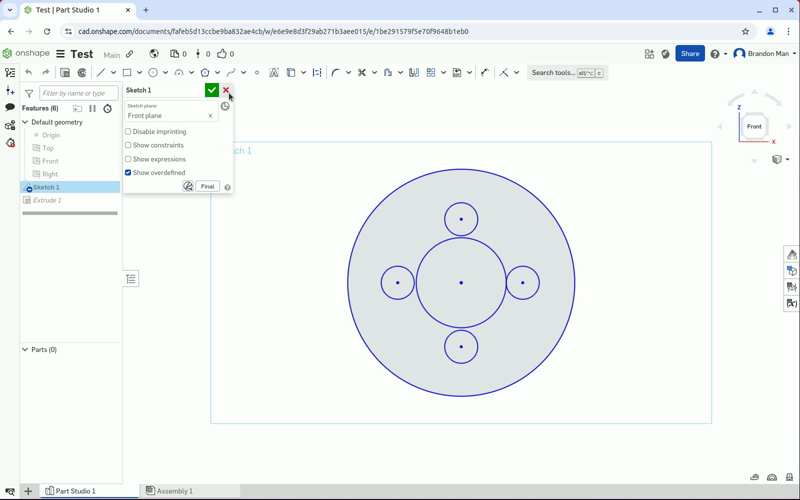
click(229, 92)
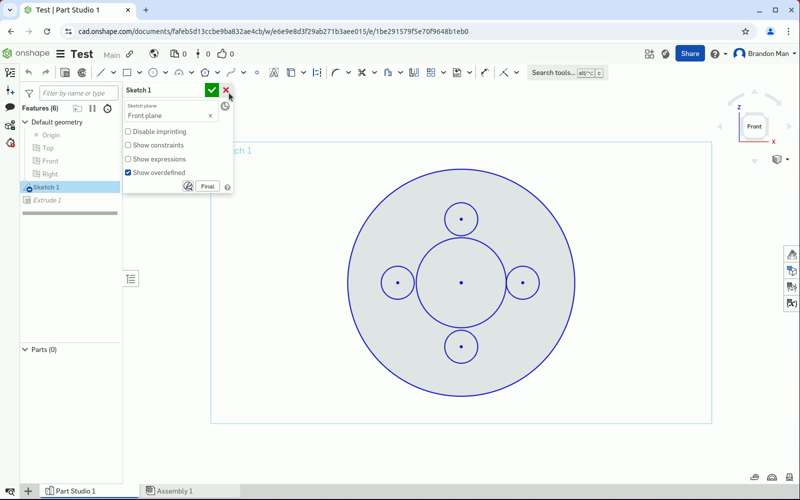
key(shift+s)
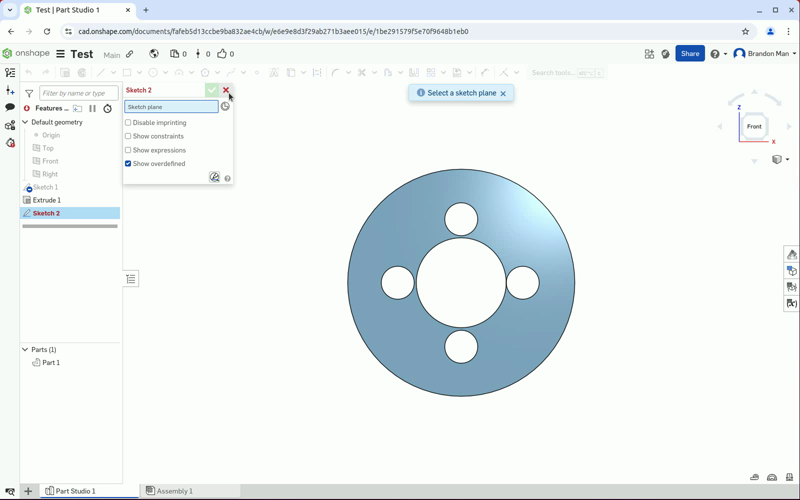
mouse_move(73, 163)
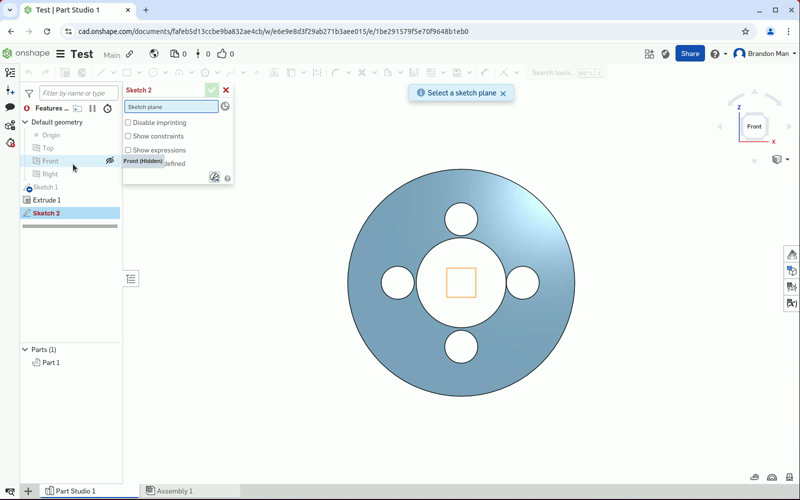
click(73, 163)
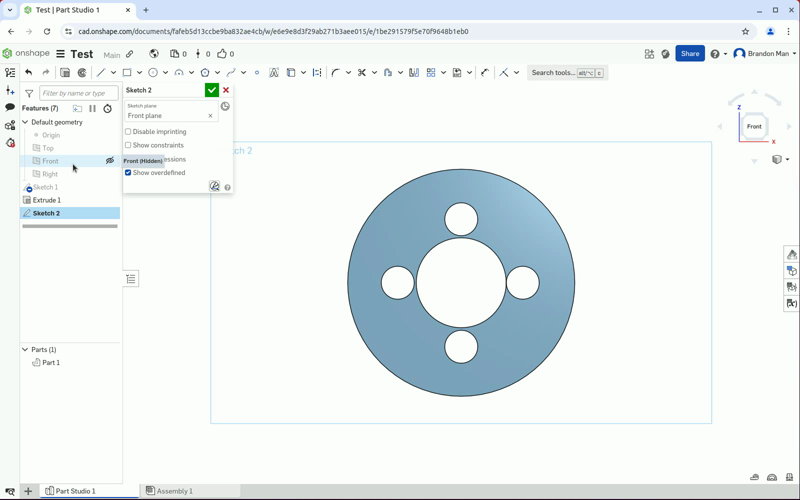
mouse_move(73, 352)
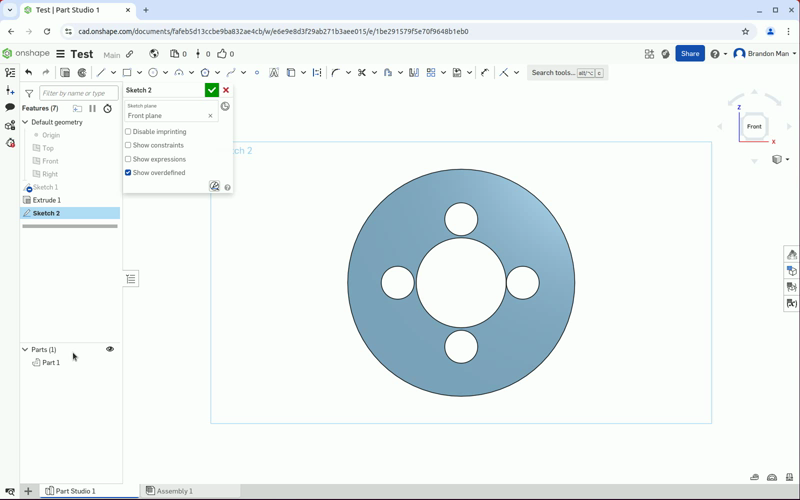
key(y)
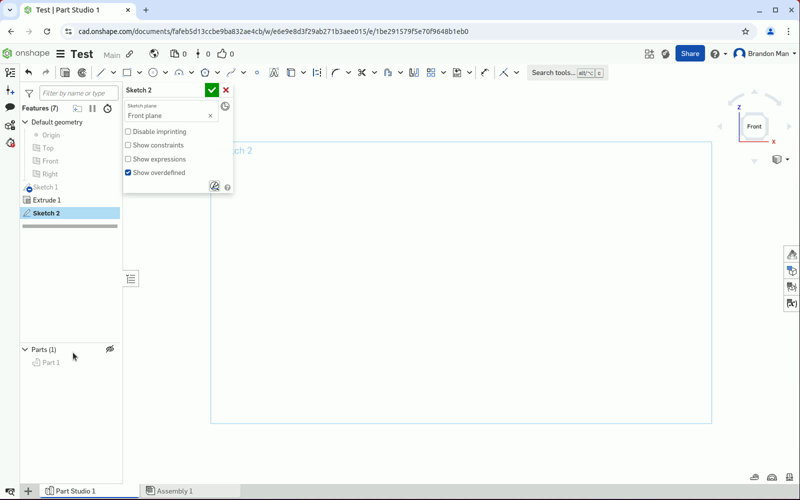
key(c)
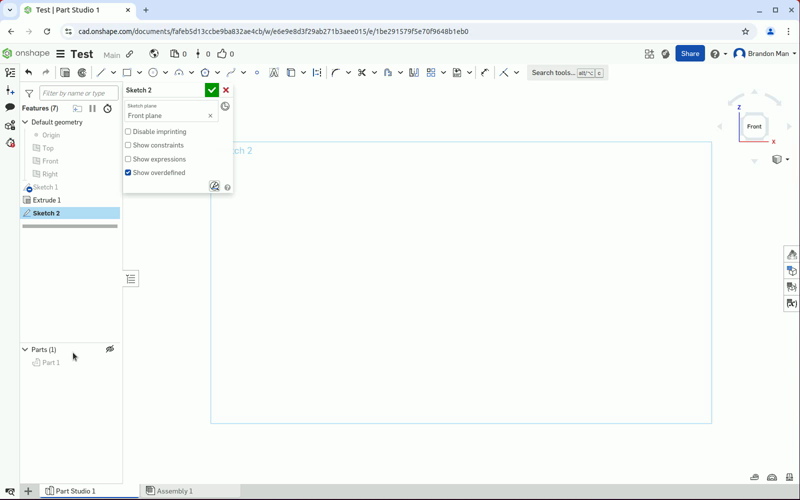
key_down(shift)
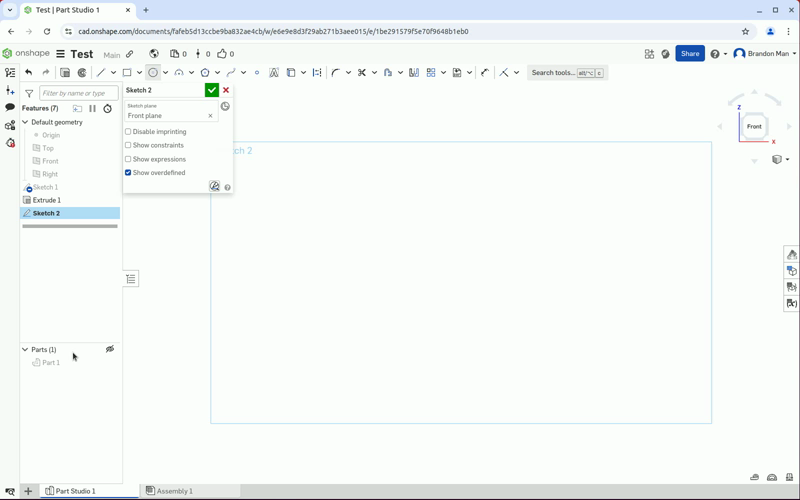
mouse_move(461, 282)
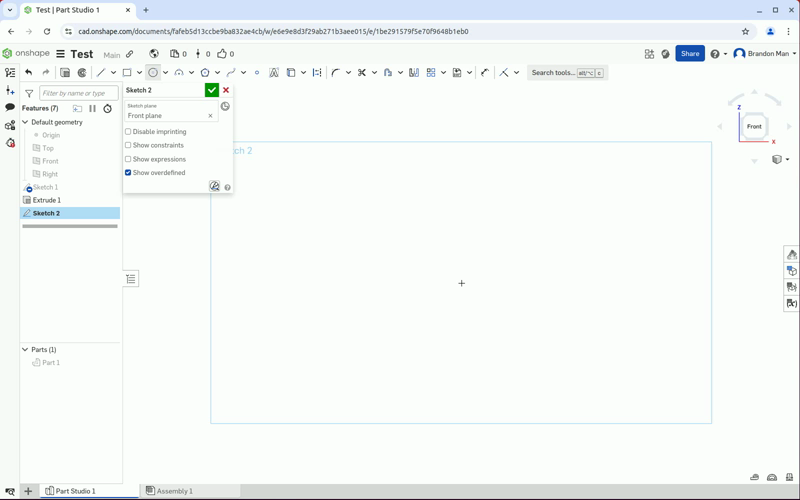
click(461, 282)
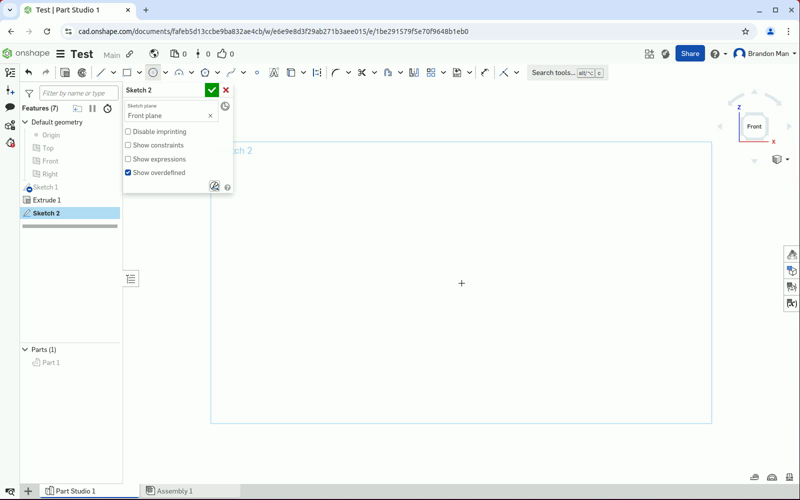
key_up(shift)
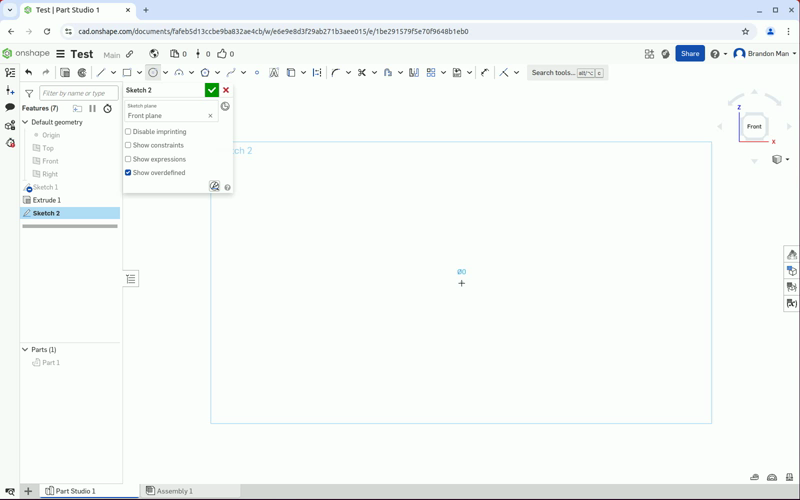
mouse_move(507, 282)
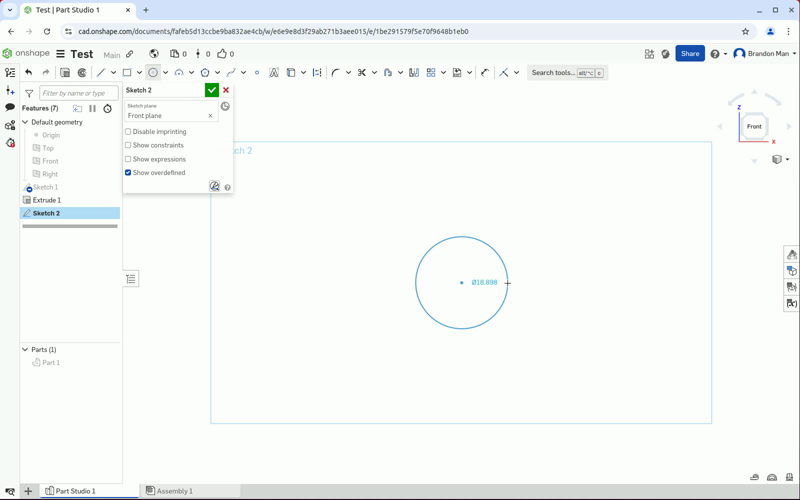
click(507, 282)
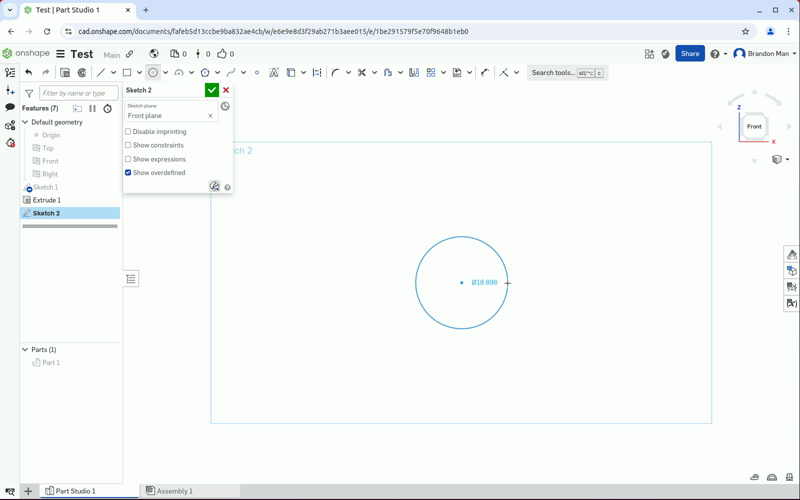
key(esc)
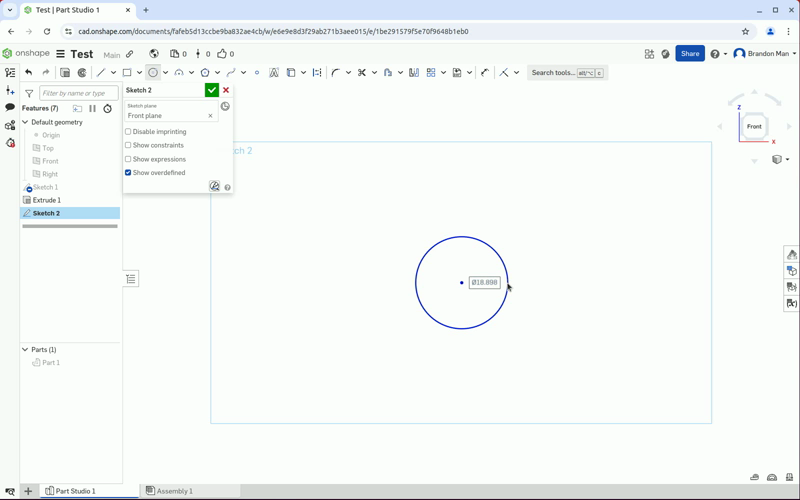
key(c)
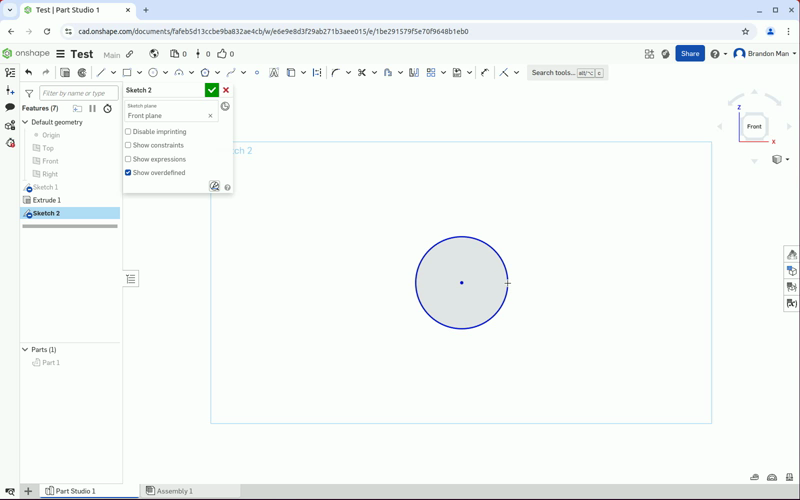
key_down(shift)
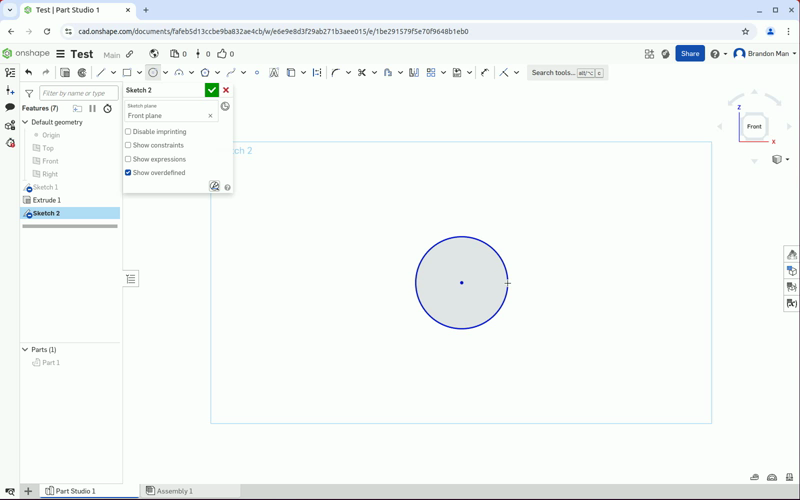
mouse_move(461, 282)
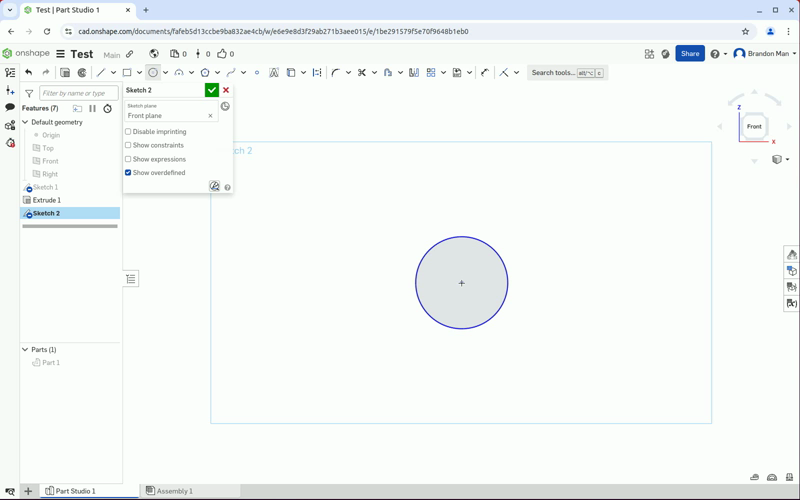
click(461, 282)
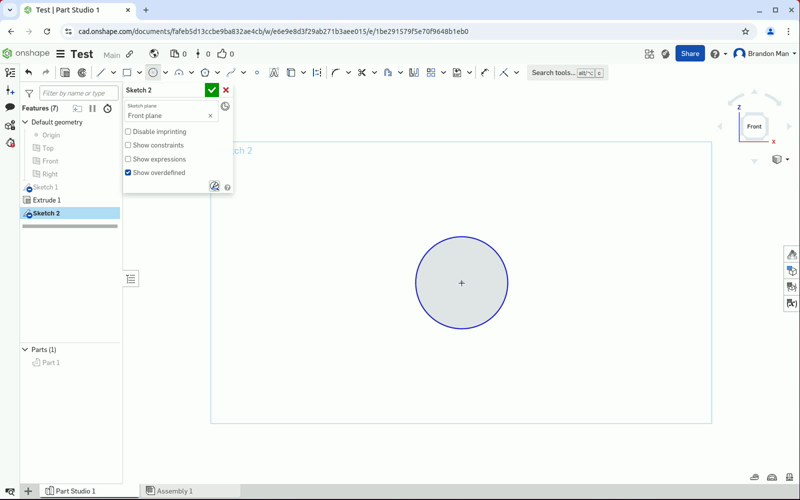
key_up(shift)
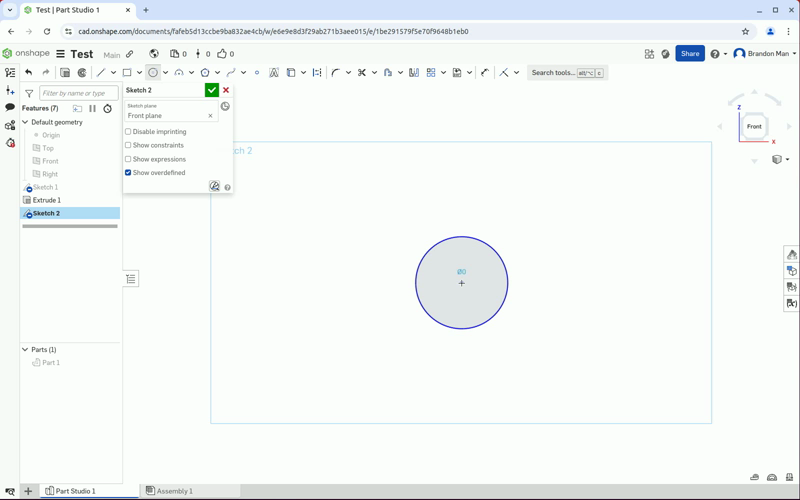
mouse_move(479, 282)
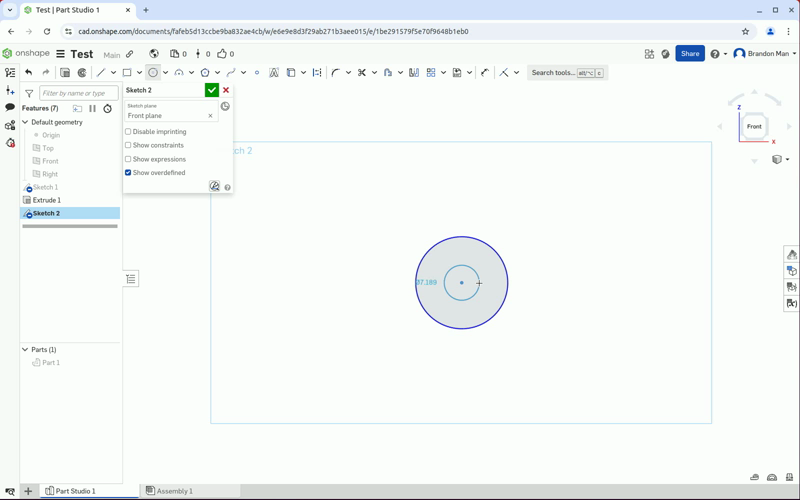
click(479, 282)
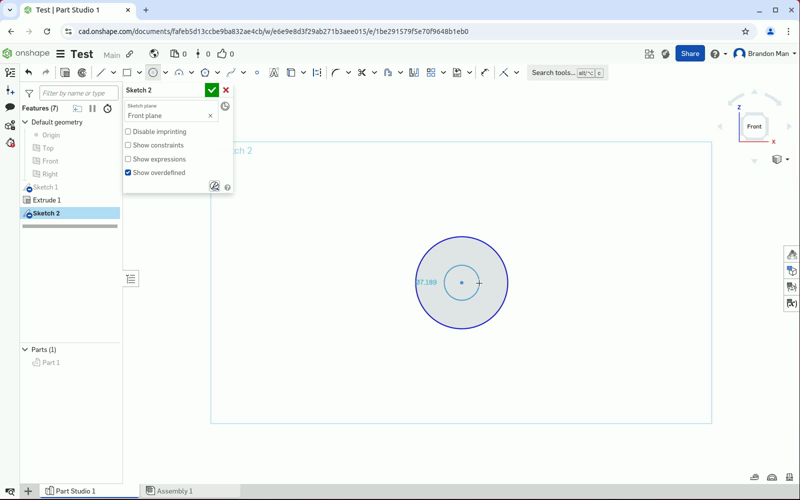
key(esc)
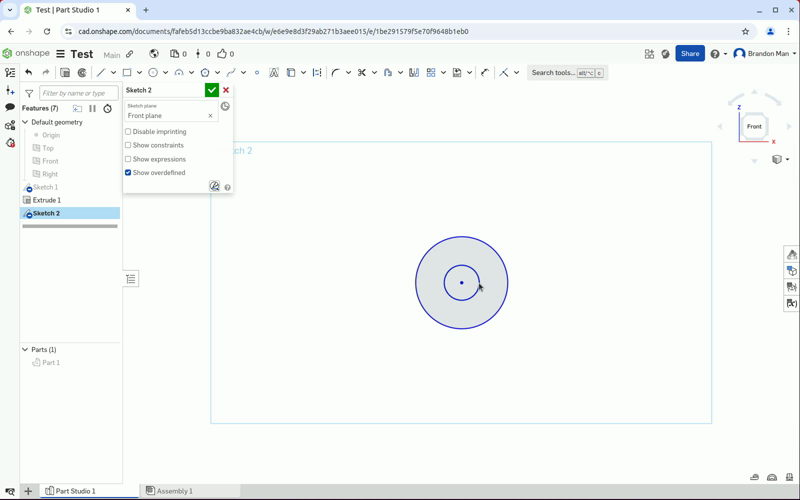
mouse_move(491, 261)
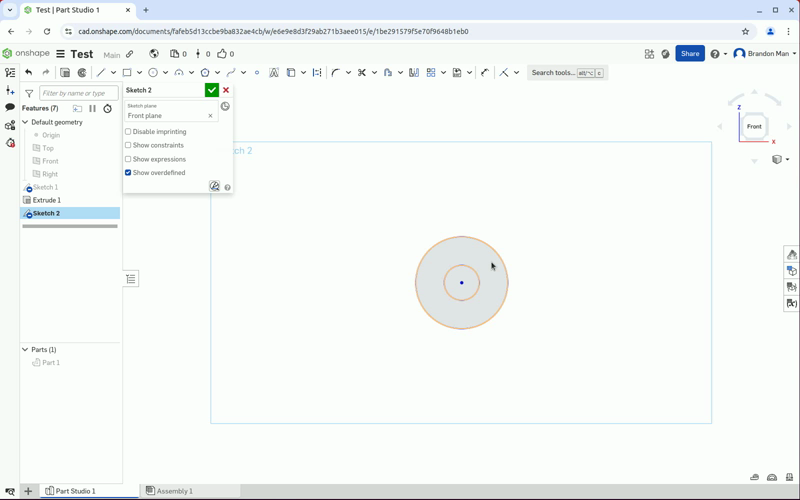
click(491, 261)
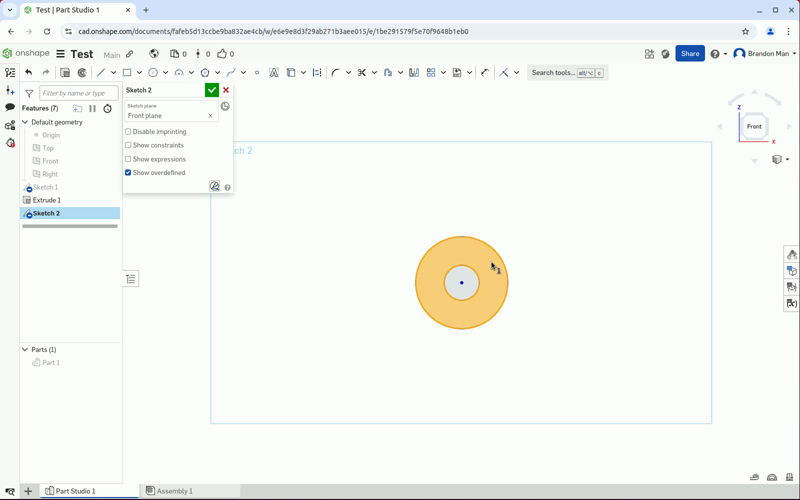
mouse_move(73, 352)
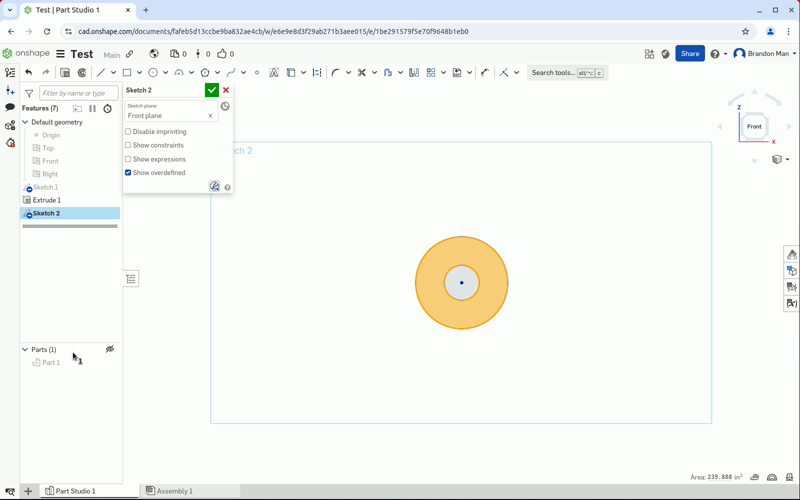
key(shift+y)
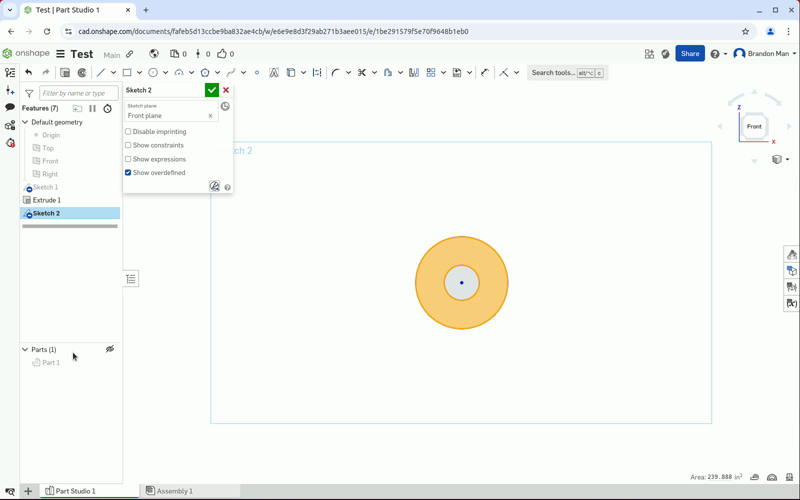
key(shift+e)
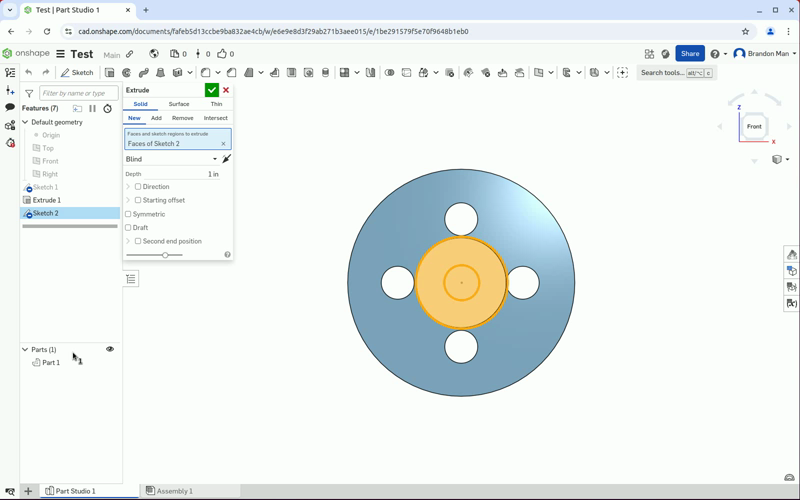
mouse_move(143, 106)
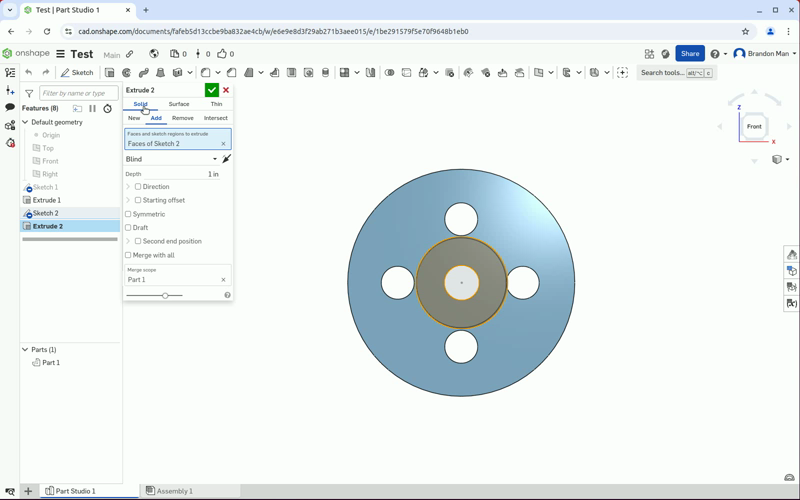
click(143, 106)
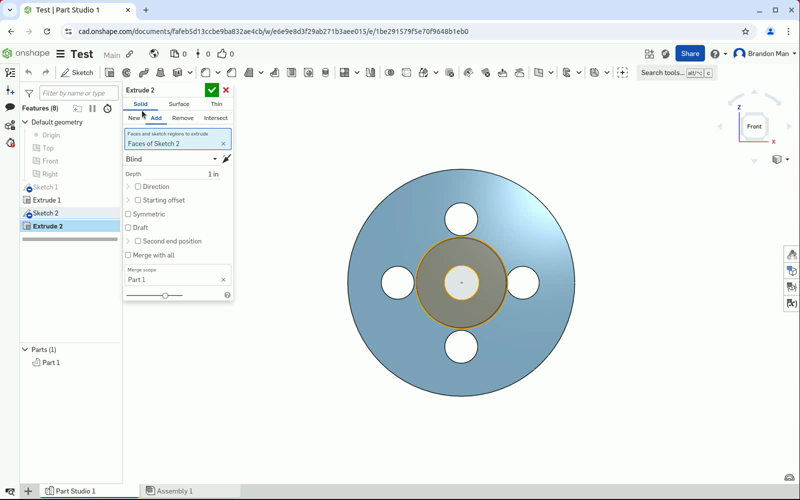
mouse_move(137, 120)
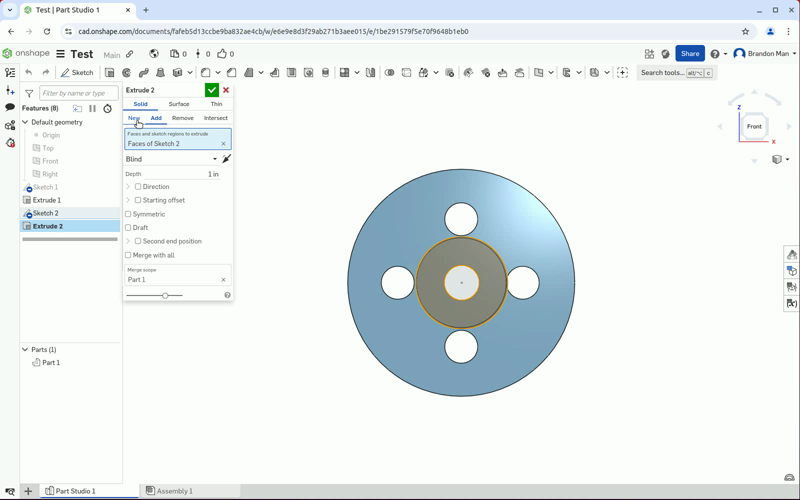
click(137, 120)
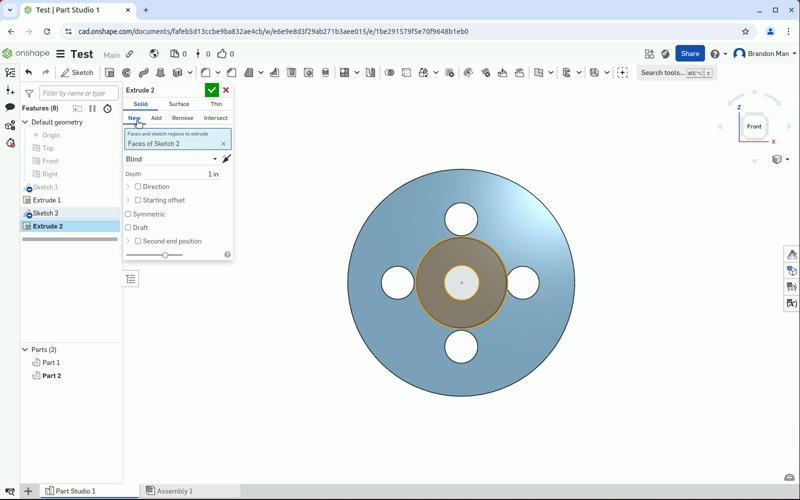
key(tab, 4)
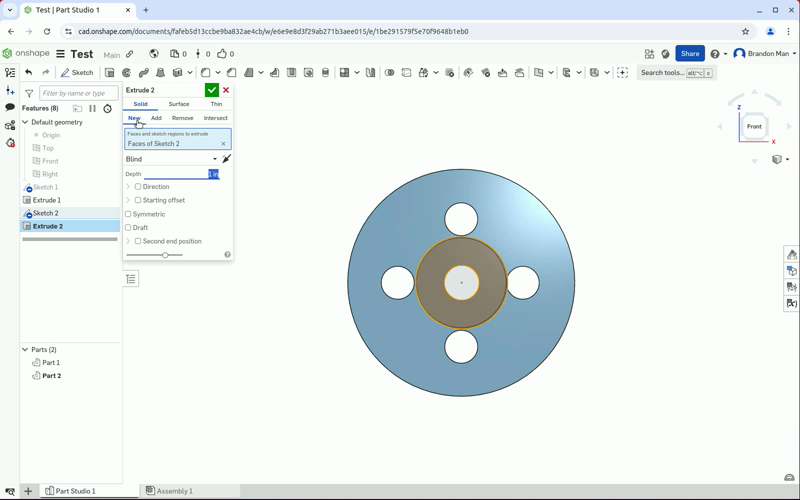
text(23.108)
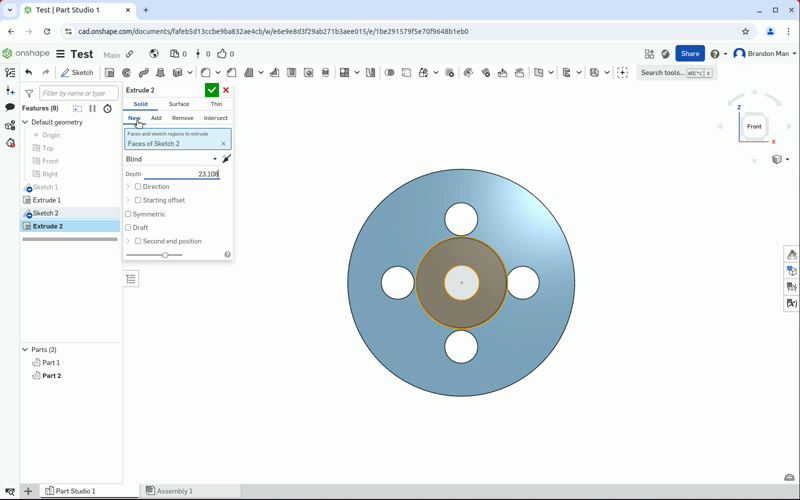
key(tab, 3)
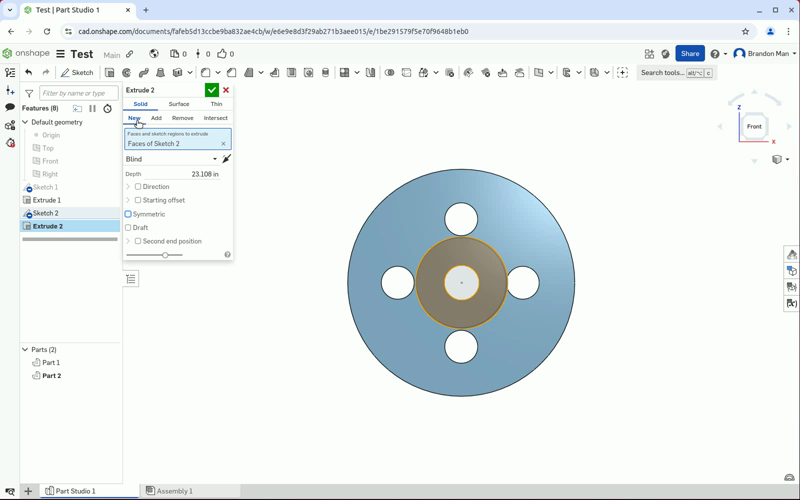
key(space)
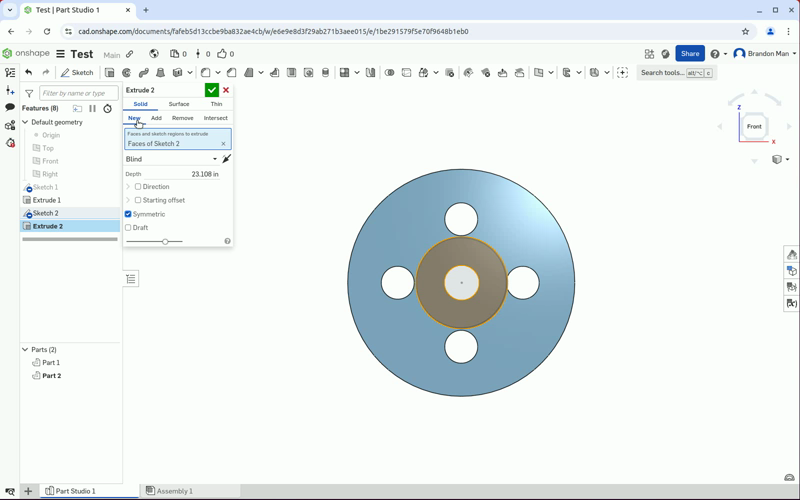
key(enter)
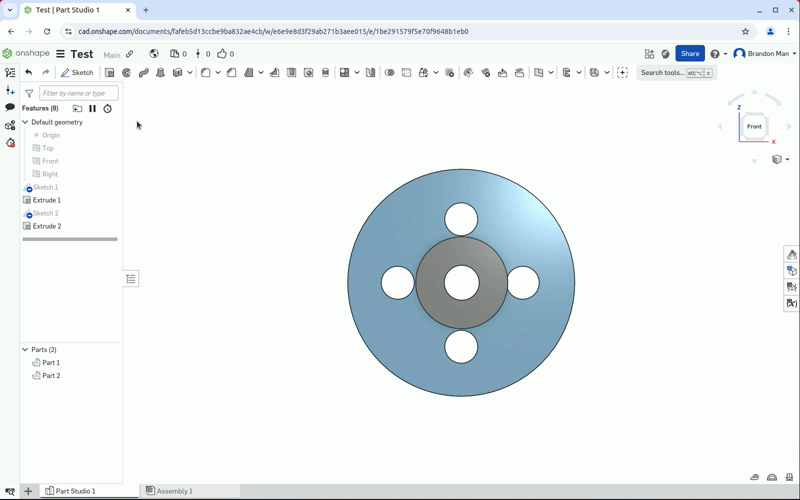
key(shift+h)
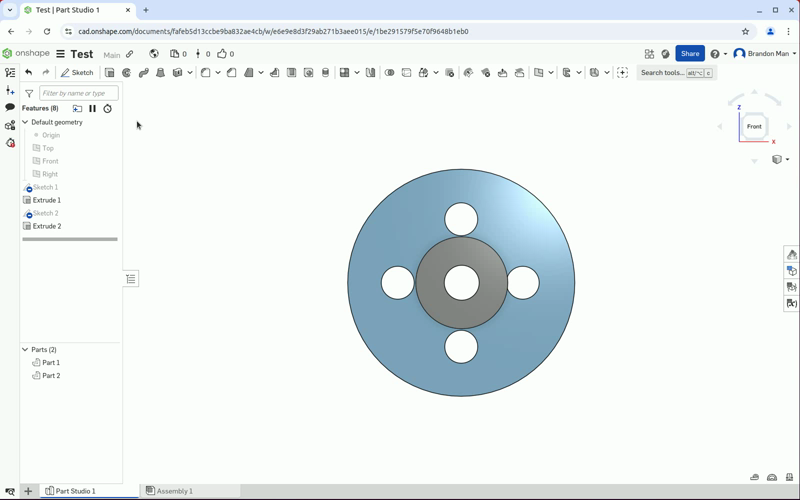
key(shift+h)
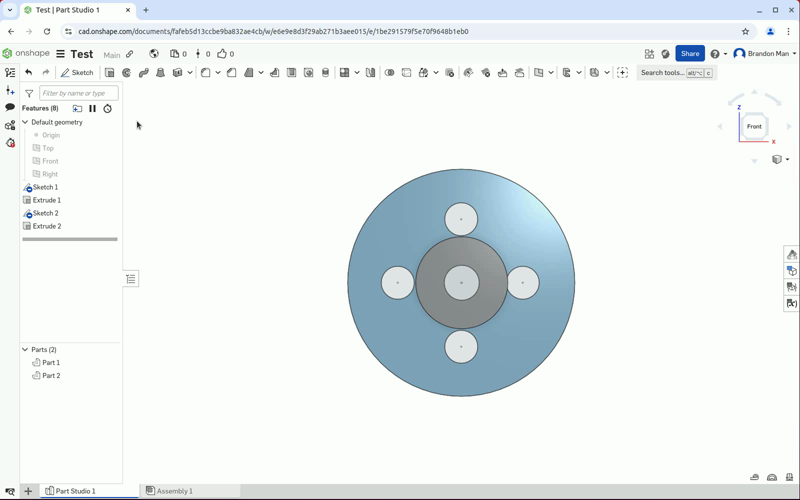
key(shift+7)
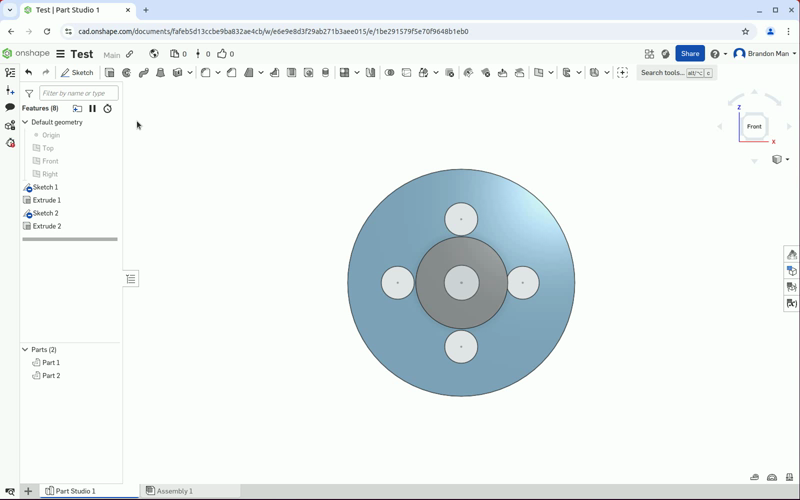
key(left, 2)
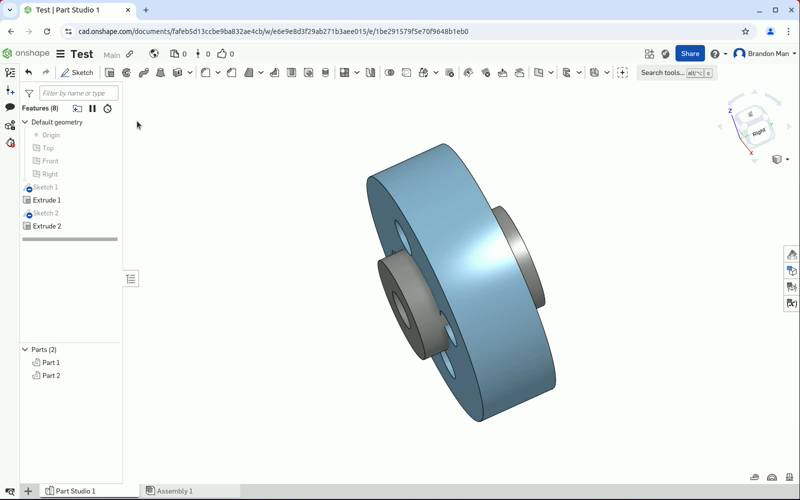
key(down, 2)
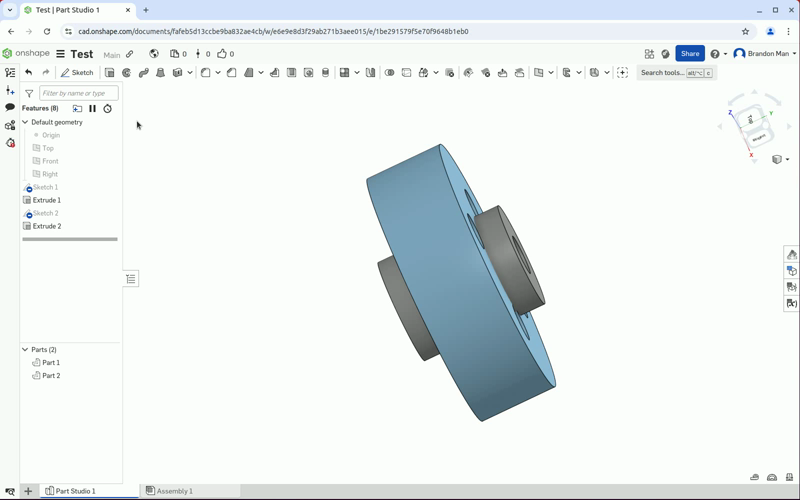
key(up, 2)
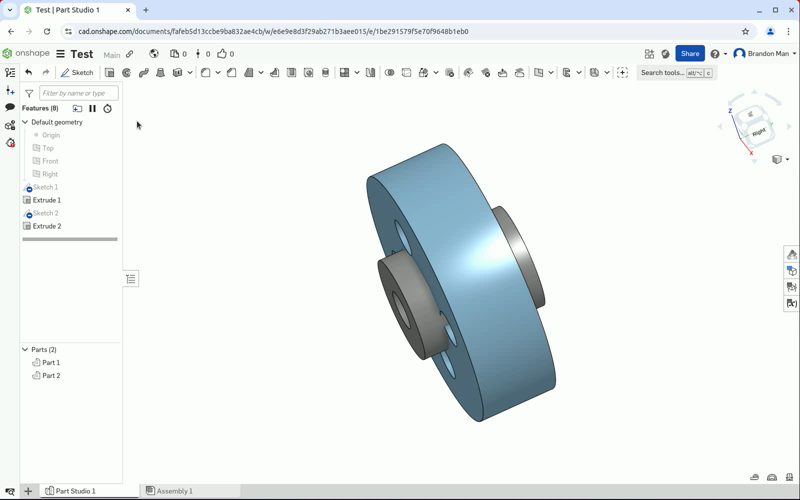
key(right, 2)
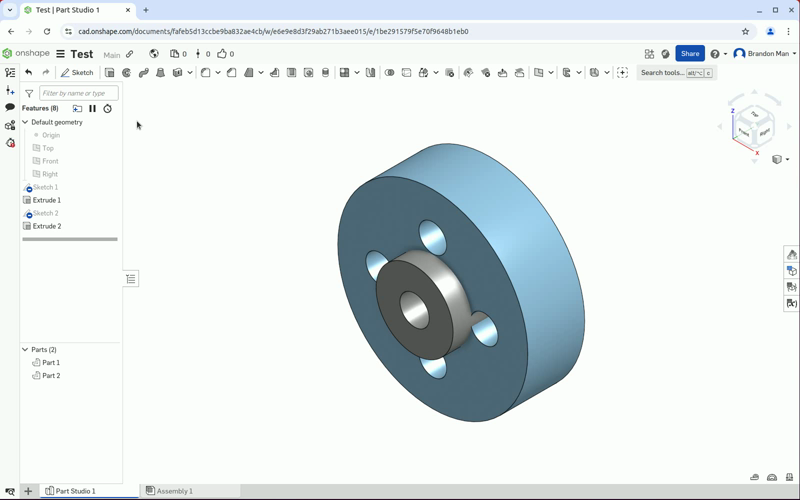
mouse_move(73, 189)
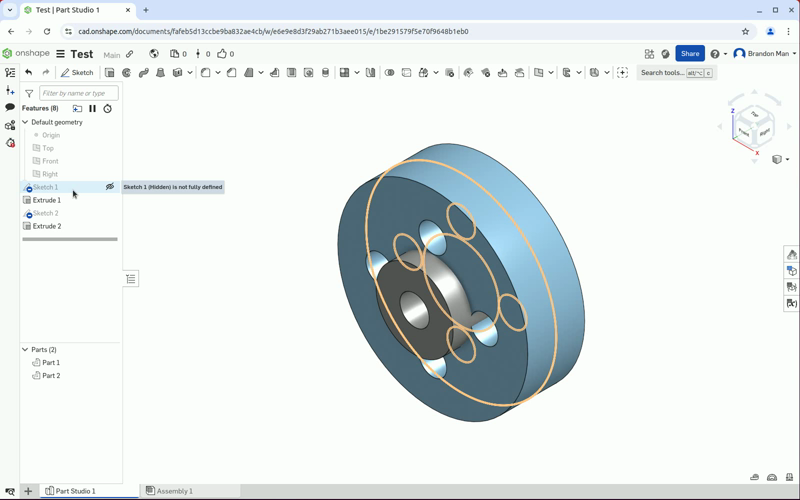
click(73, 189)